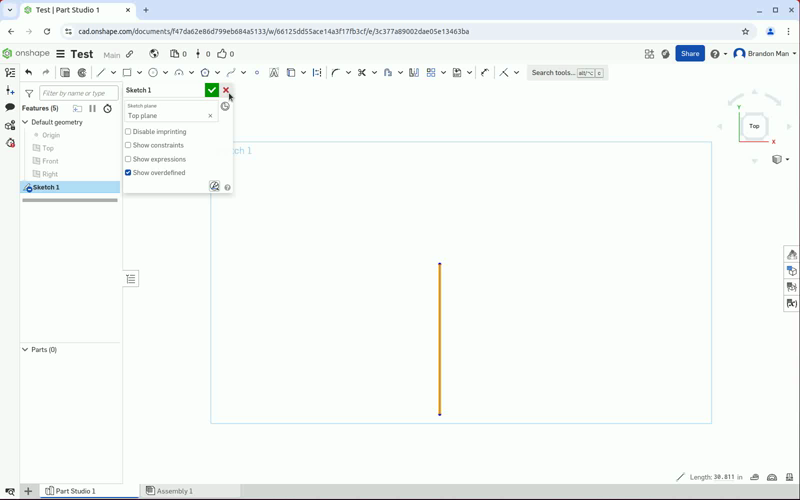
key(shift+h)
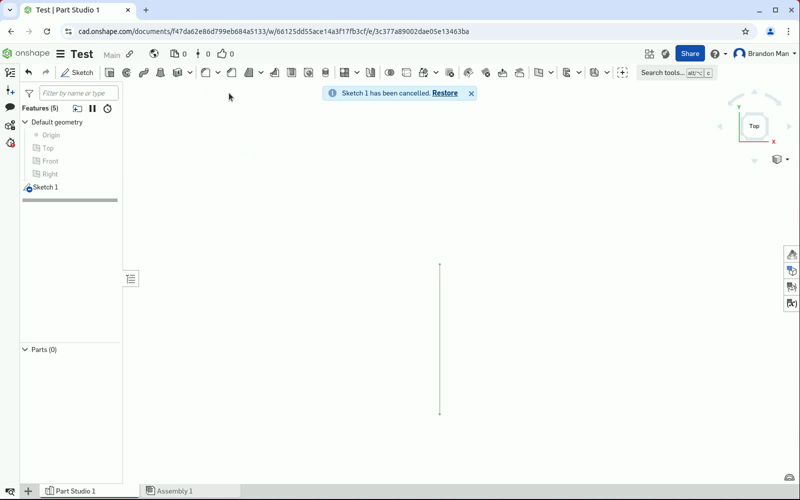
key(shift+s)
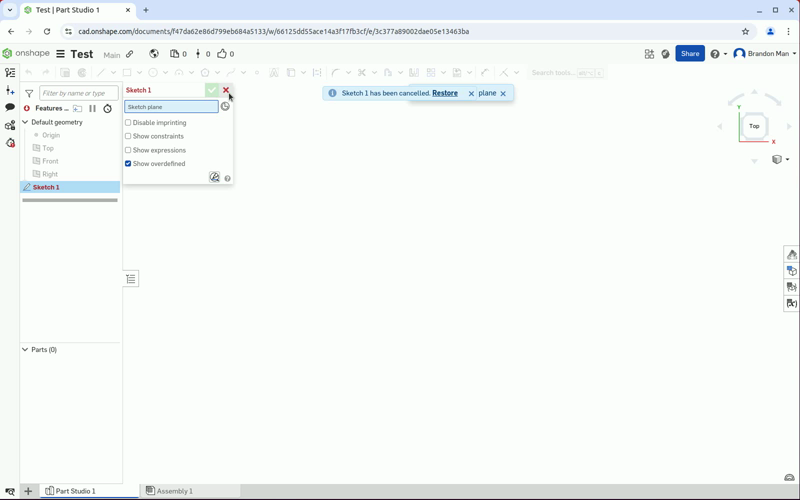
mouse_move(73, 150)
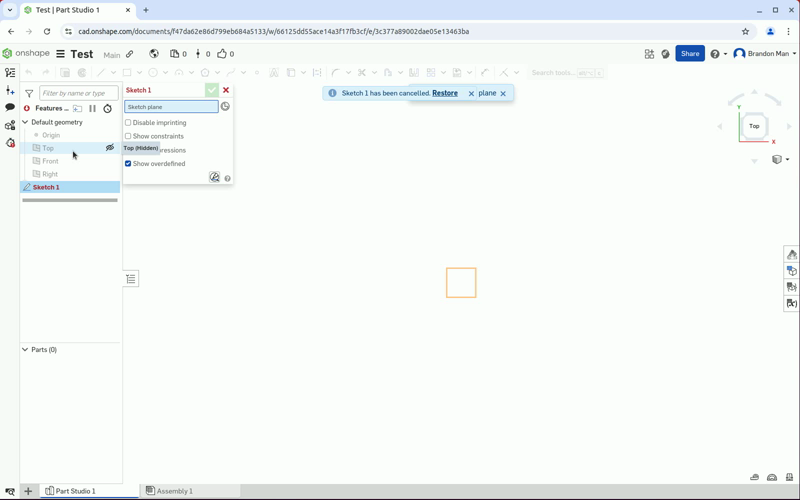
click(73, 150)
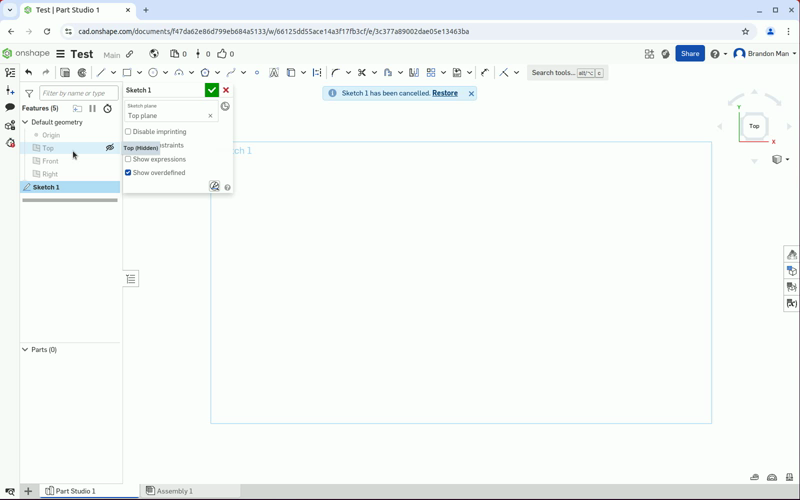
mouse_move(73, 352)
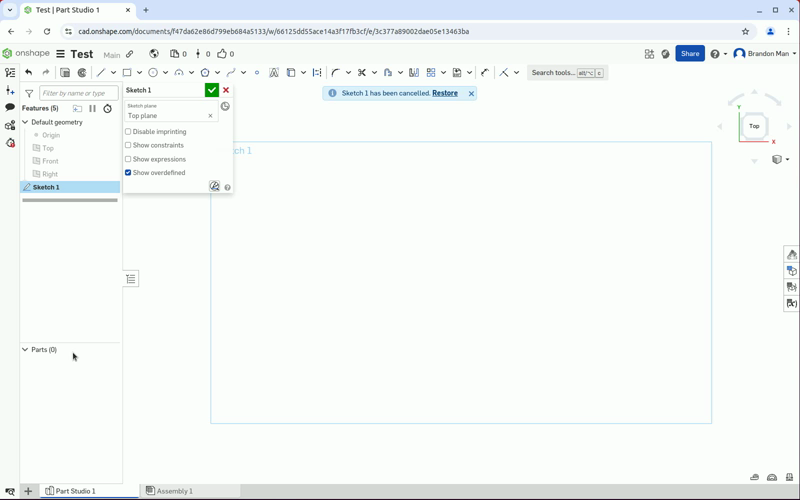
key(y)
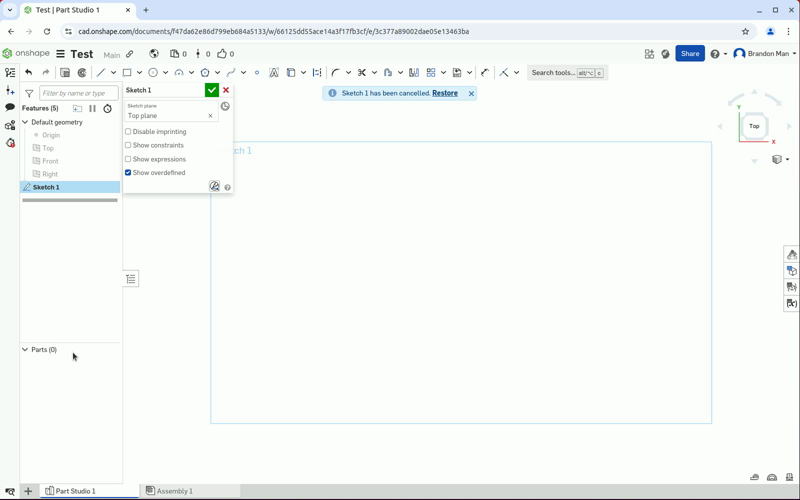
key(l)
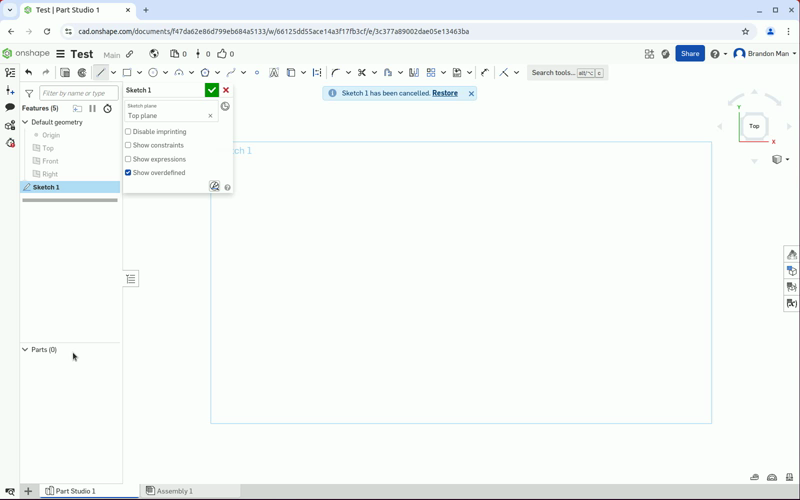
key_down(shift)
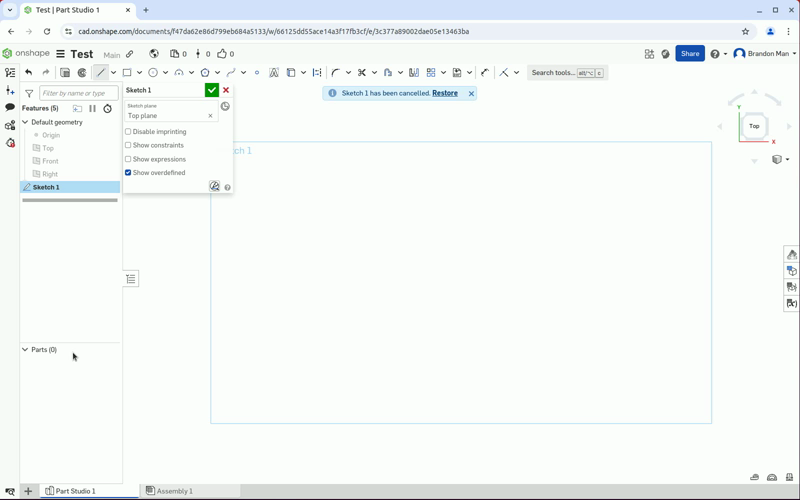
mouse_move(449, 299)
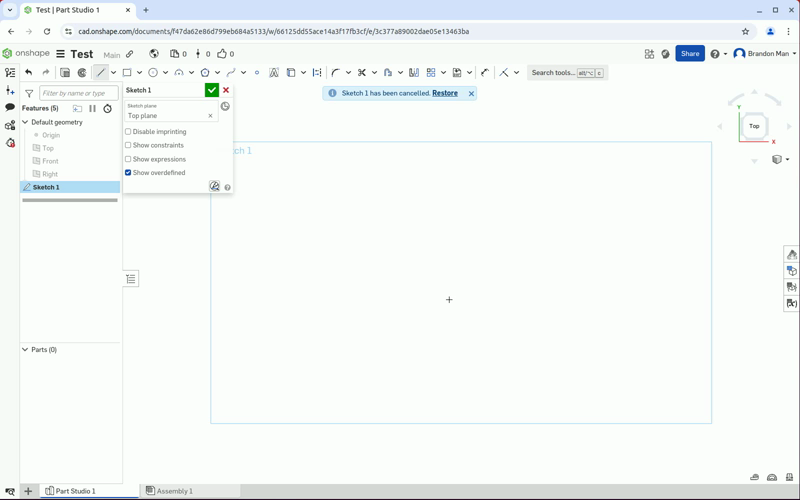
click(449, 299)
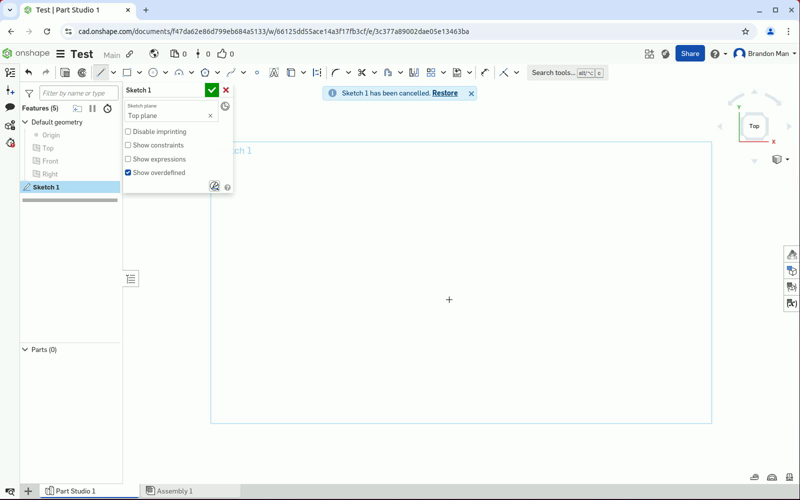
key_up(shift)
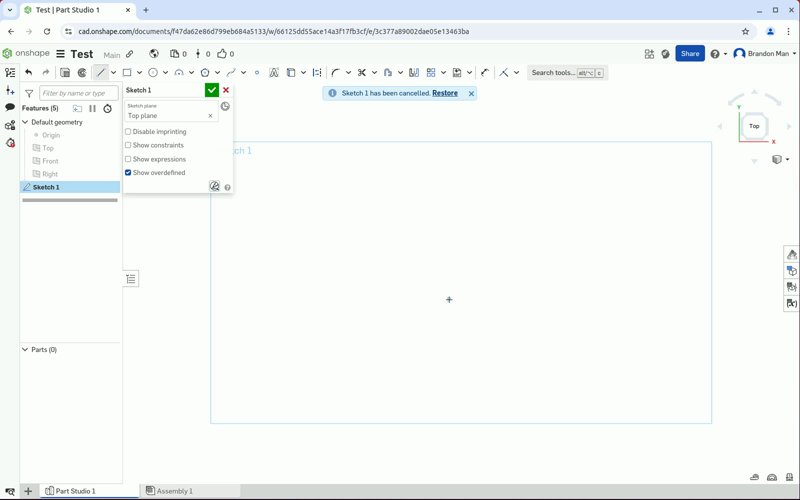
key_down(shift)
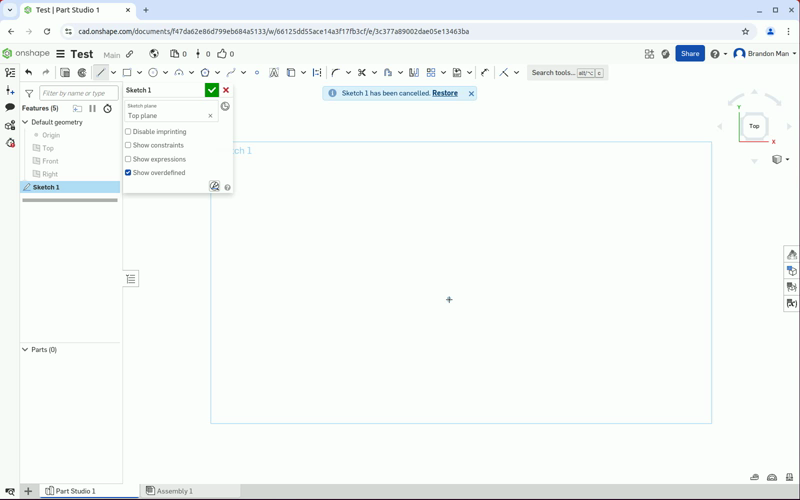
mouse_move(479, 299)
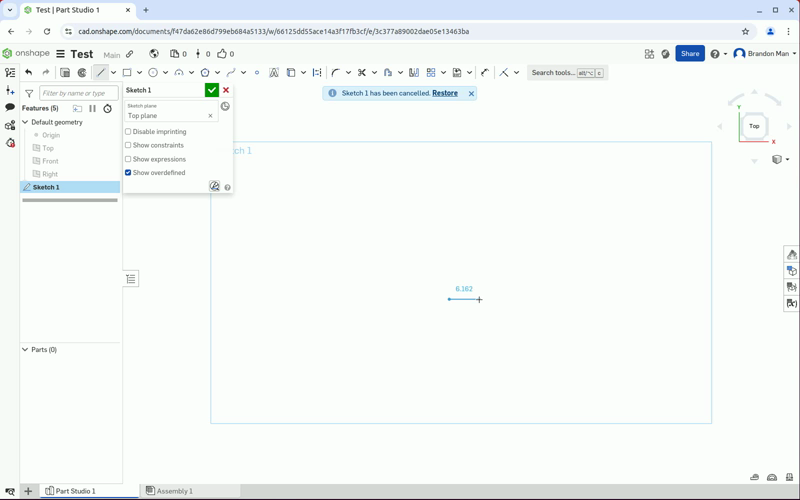
mouse_move(472, 299)
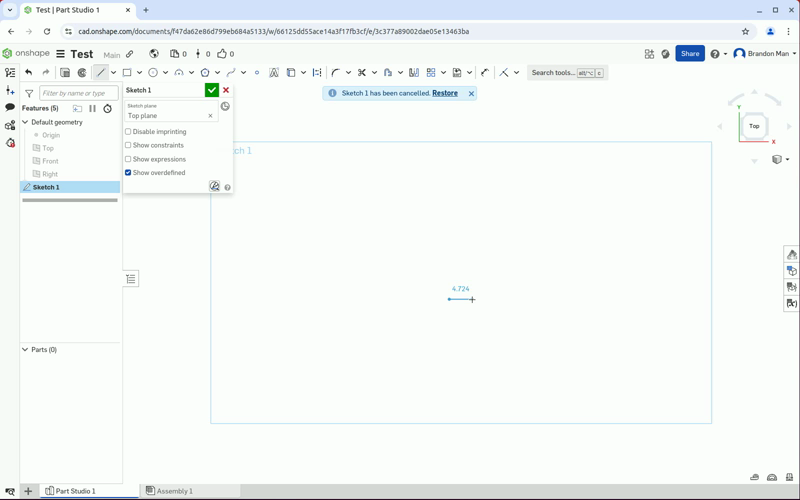
click(472, 299)
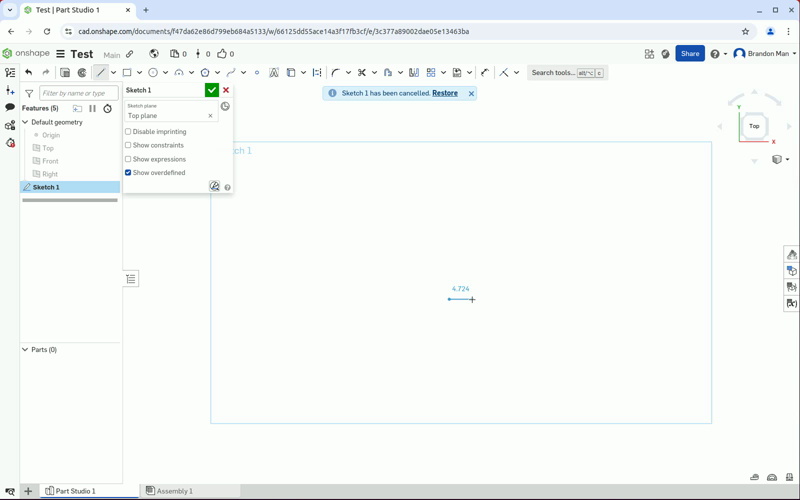
key_up(shift)
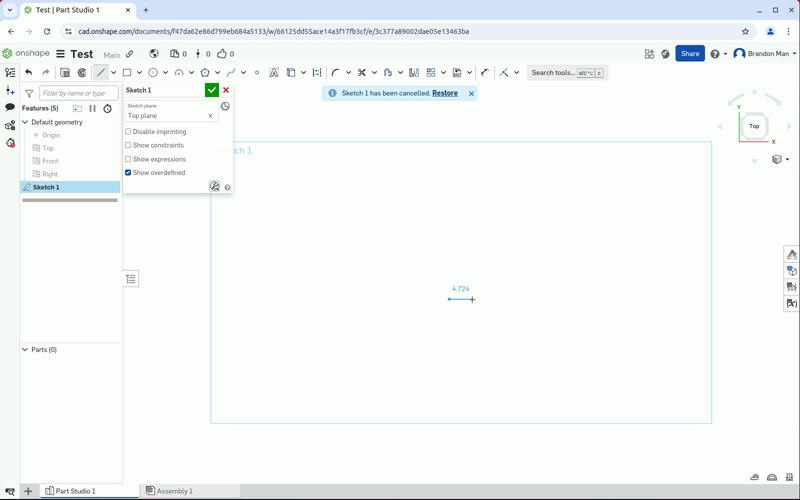
key_down(shift)
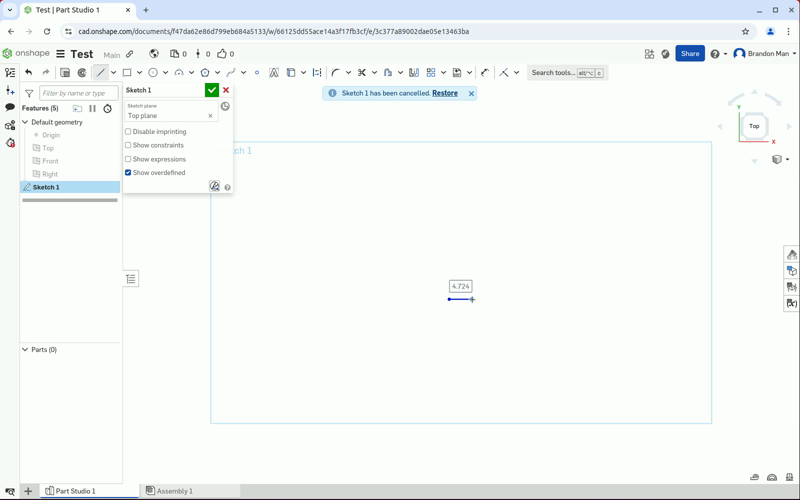
mouse_move(502, 299)
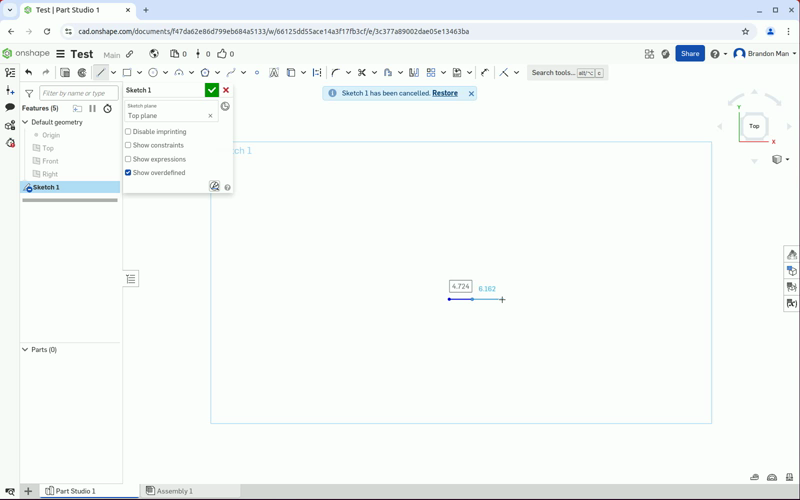
mouse_move(472, 264)
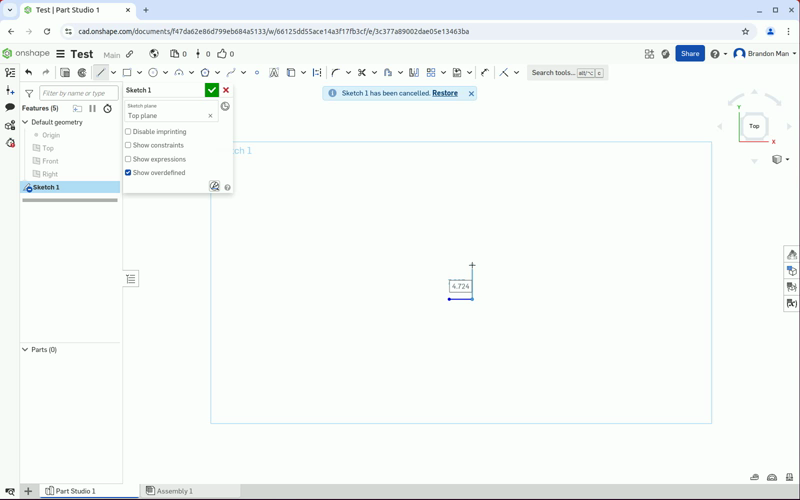
click(472, 264)
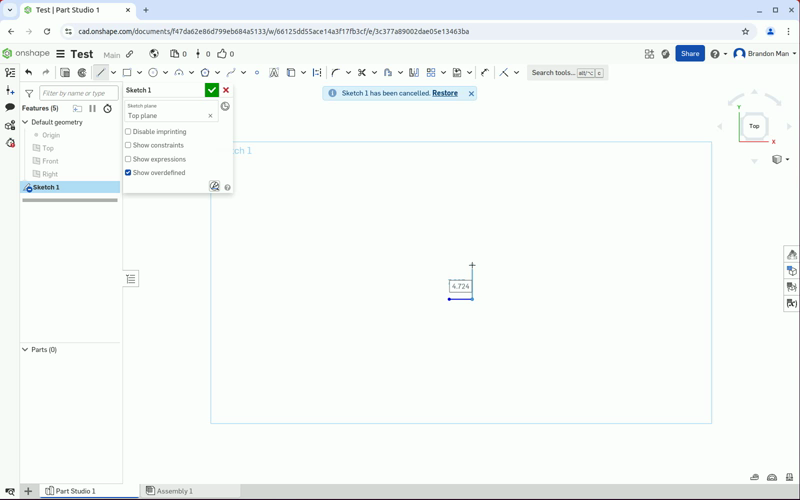
key_up(shift)
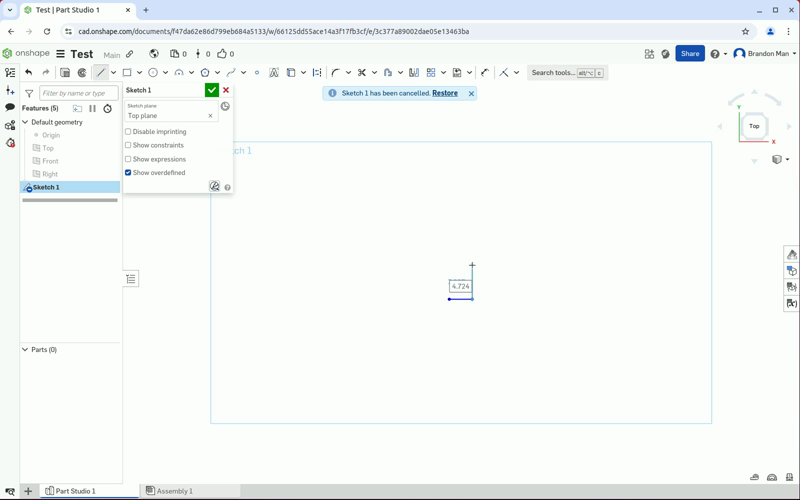
key_down(shift)
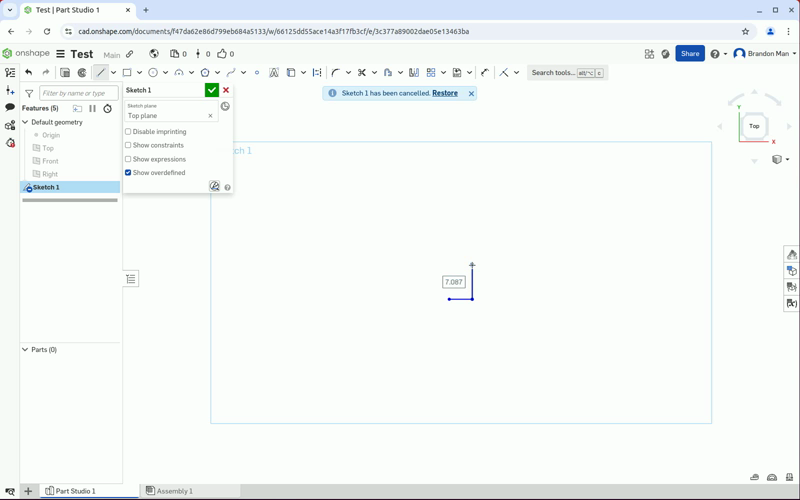
mouse_move(502, 264)
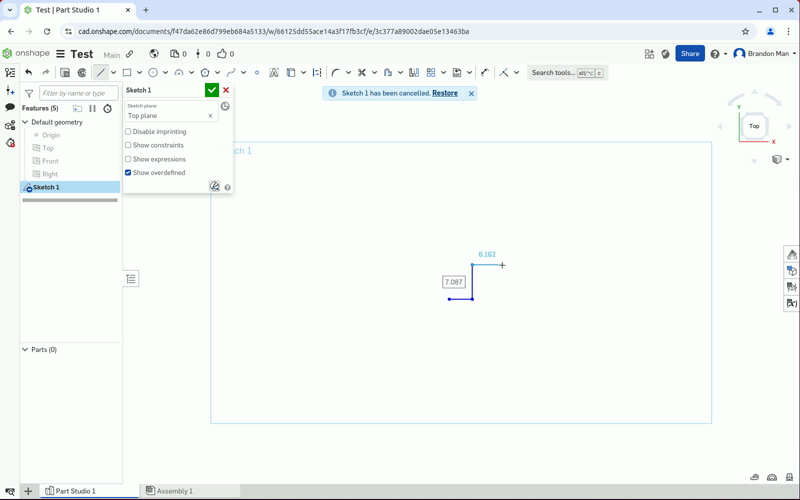
mouse_move(449, 264)
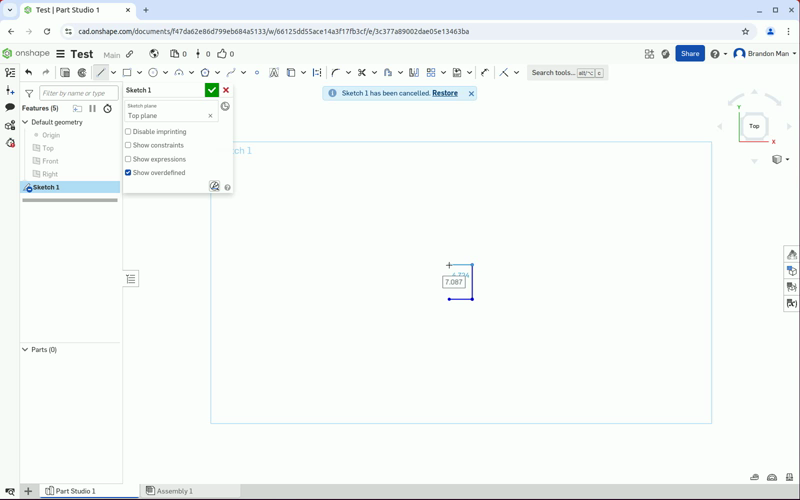
click(449, 264)
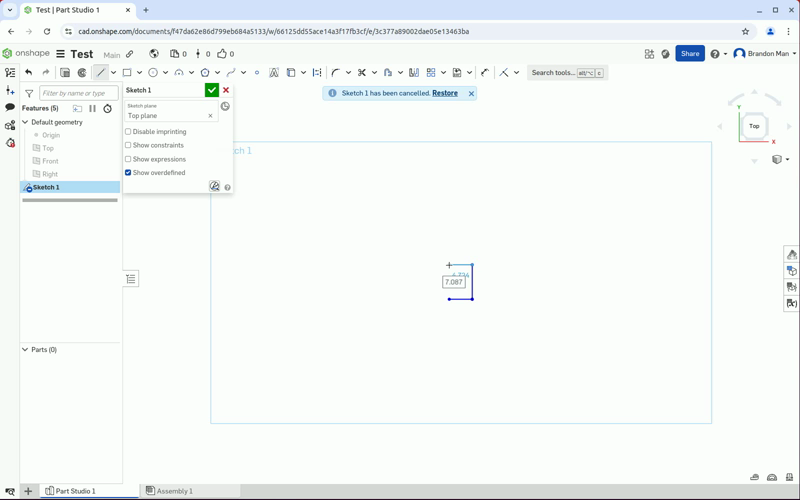
key_up(shift)
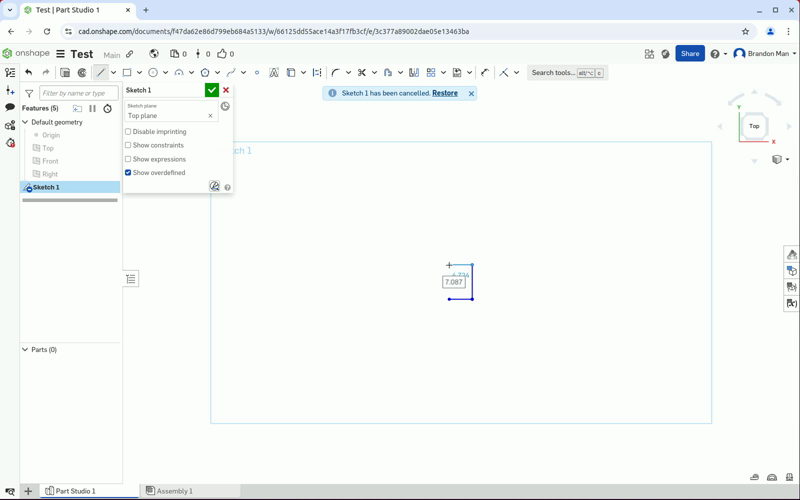
mouse_move(479, 264)
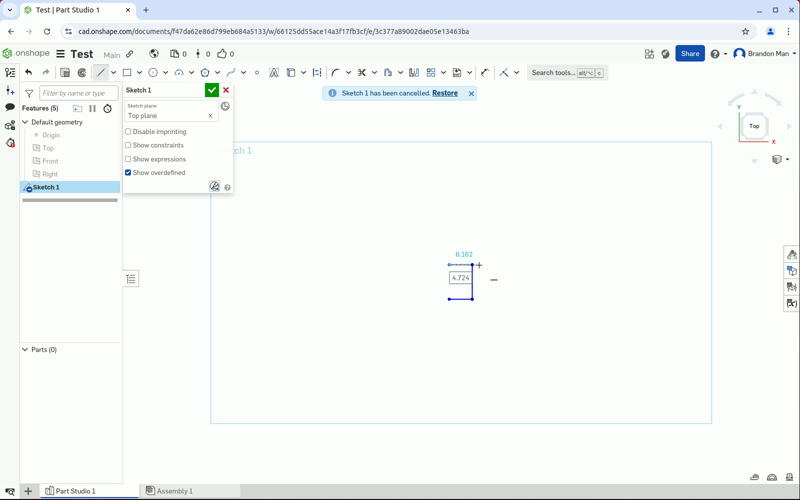
key_down(shift)
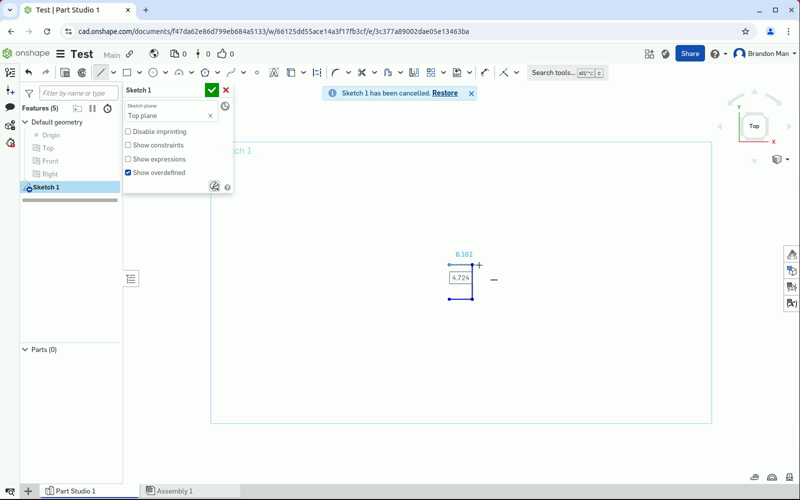
mouse_move(449, 299)
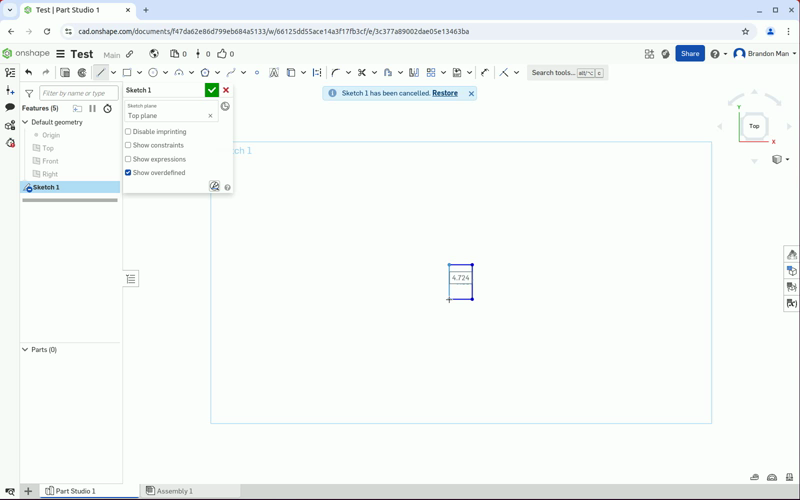
key_up(shift)
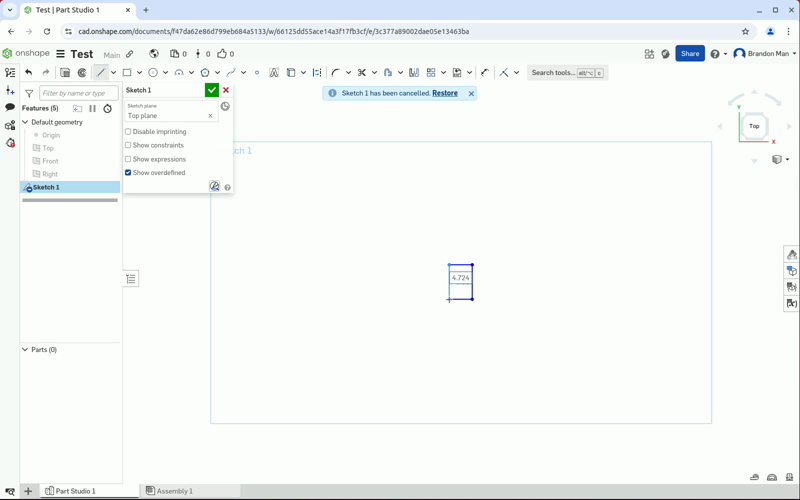
click(449, 299)
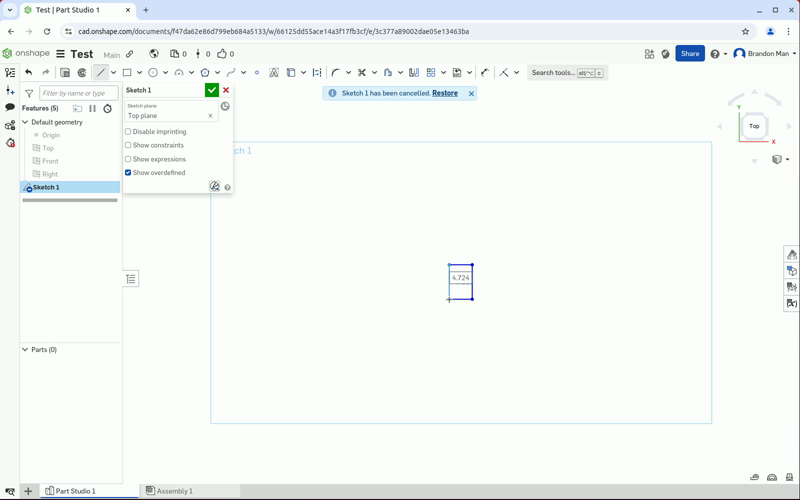
key(esc)
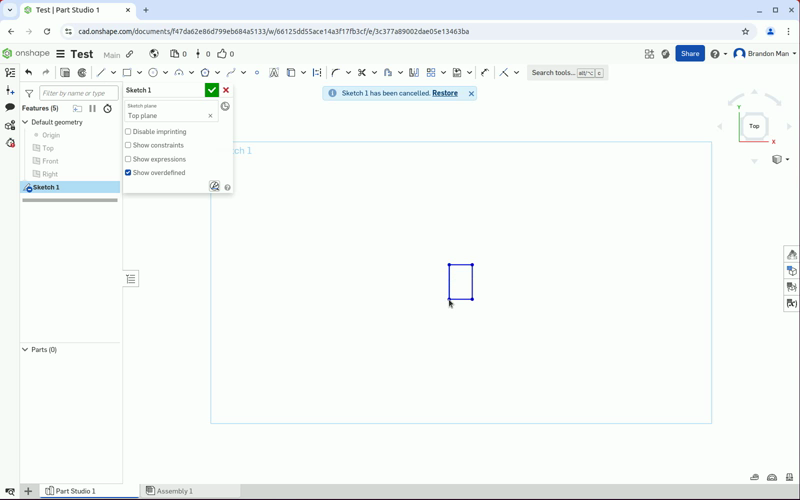
mouse_move(471, 269)
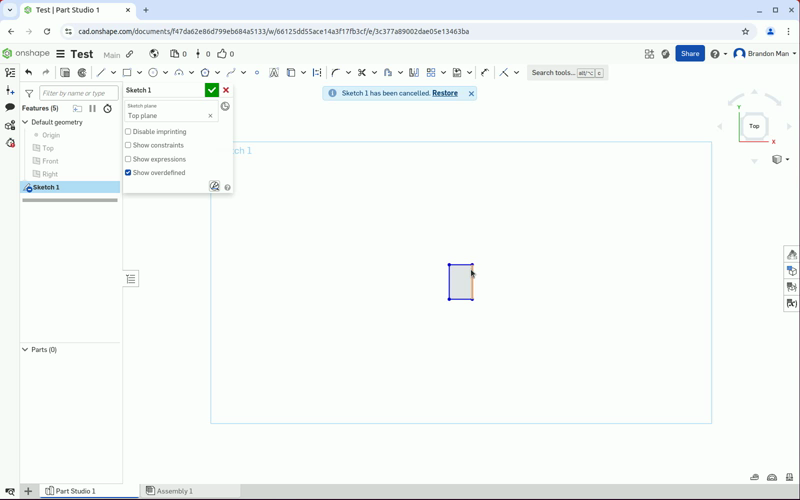
scroll(6)
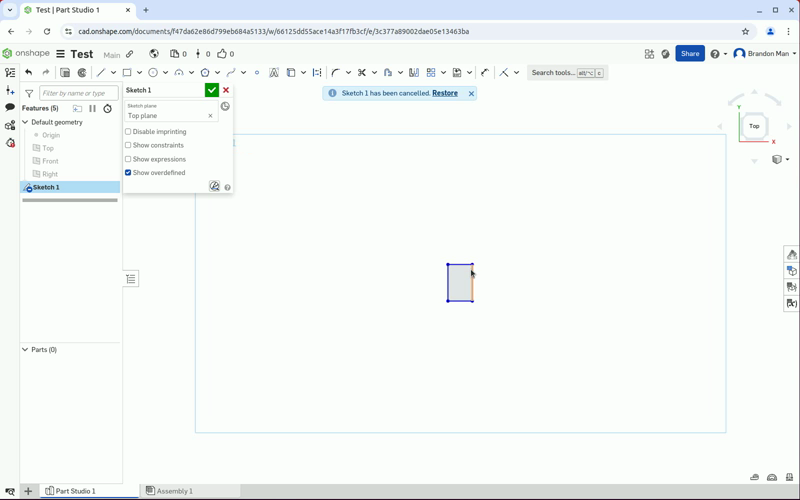
scroll(6)
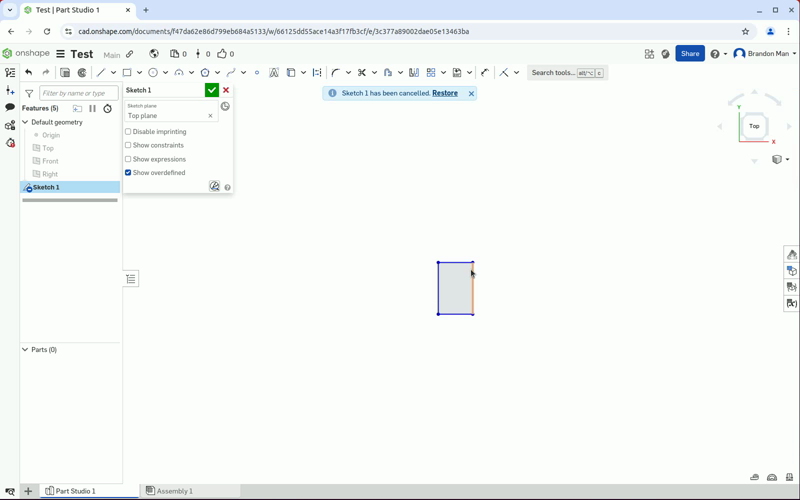
scroll(6)
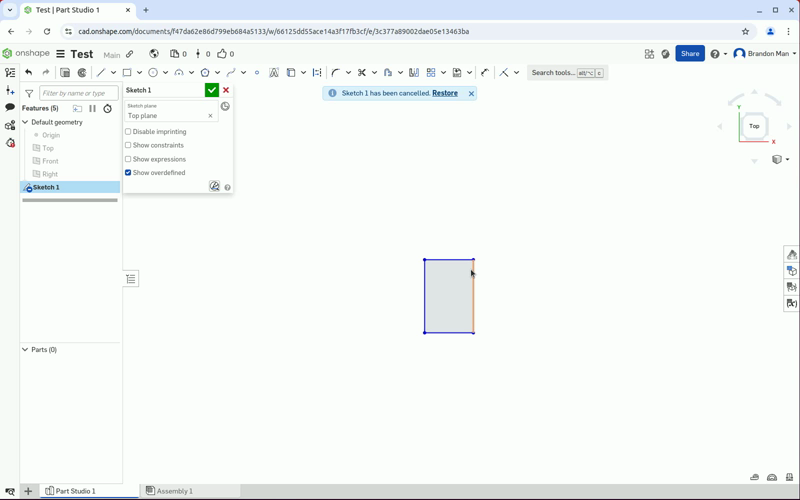
scroll(6)
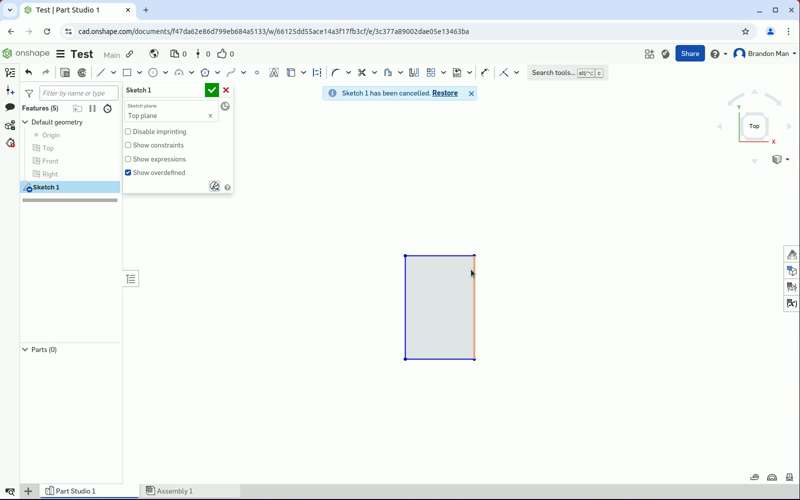
scroll(6)
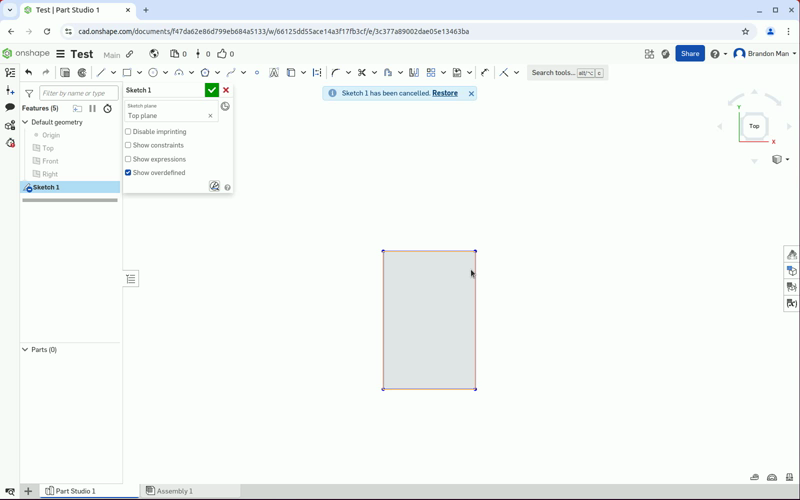
scroll(6)
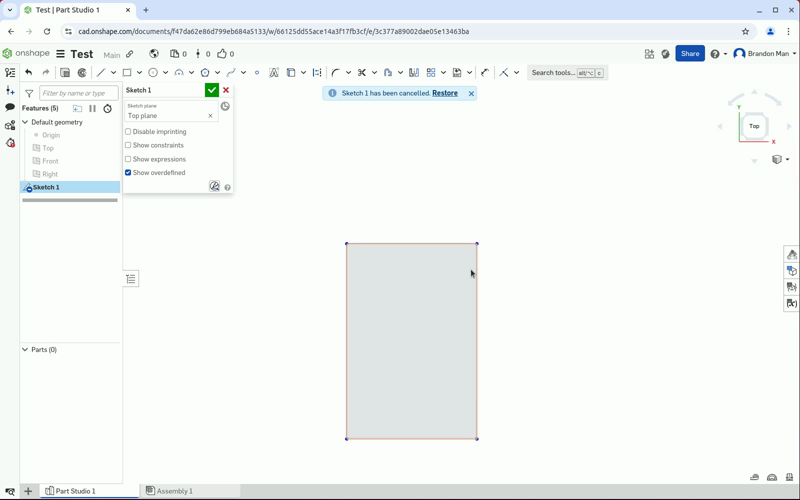
scroll(6)
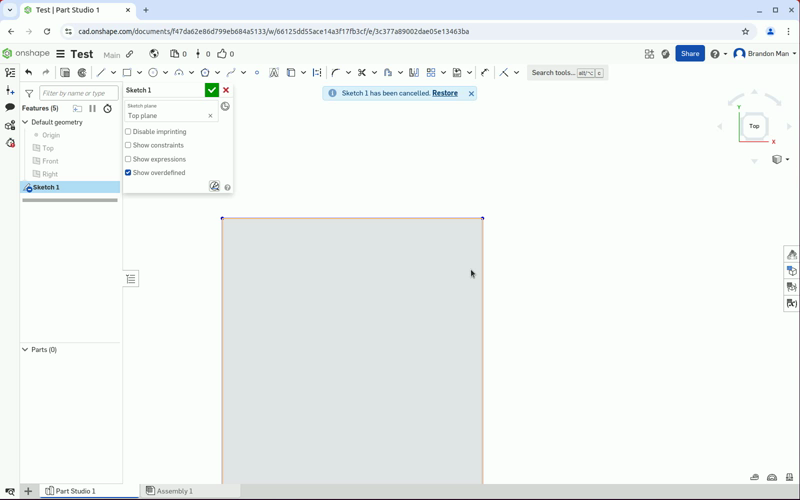
click(471, 269)
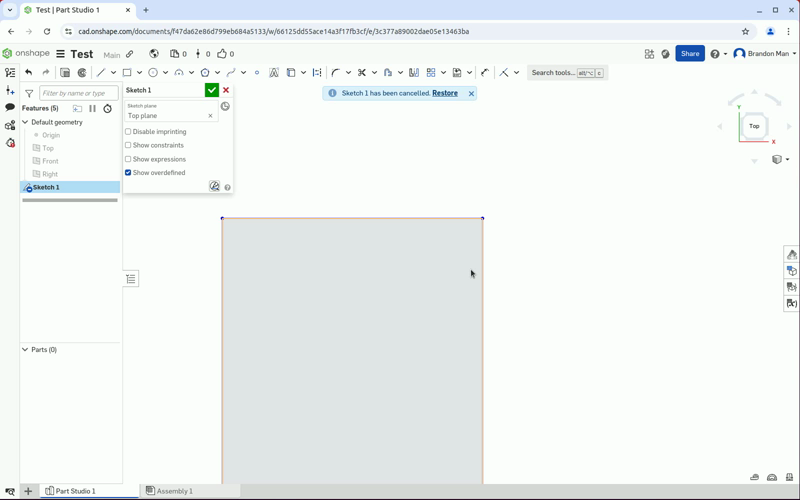
scroll(-6)
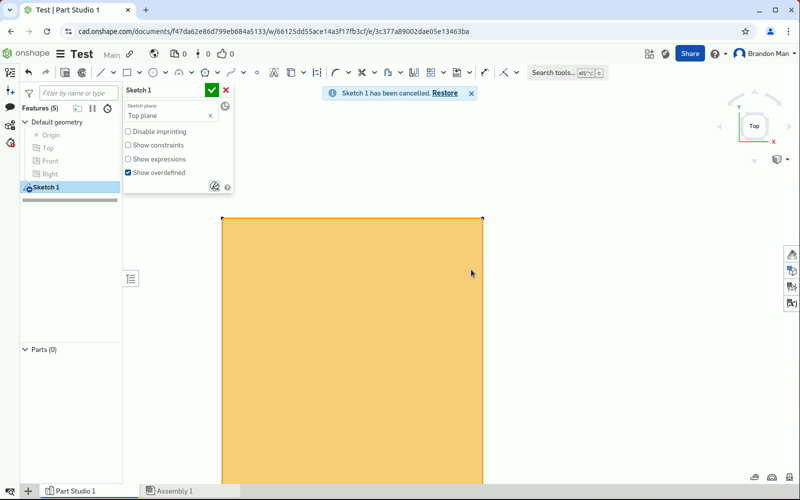
scroll(-6)
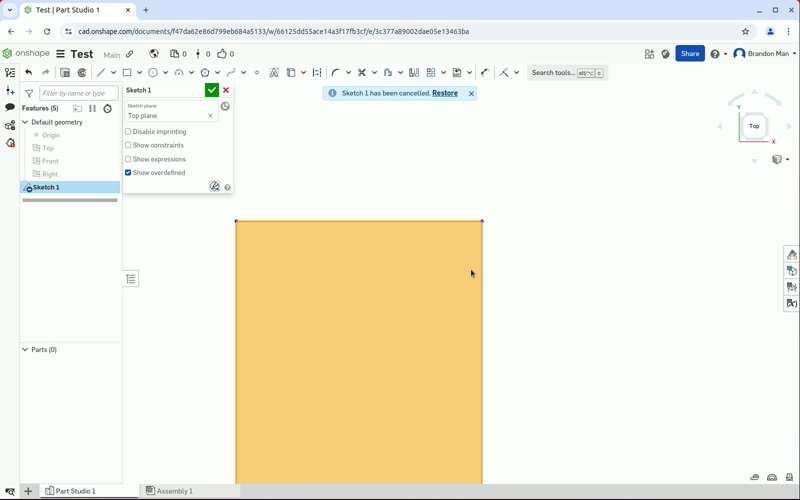
scroll(-6)
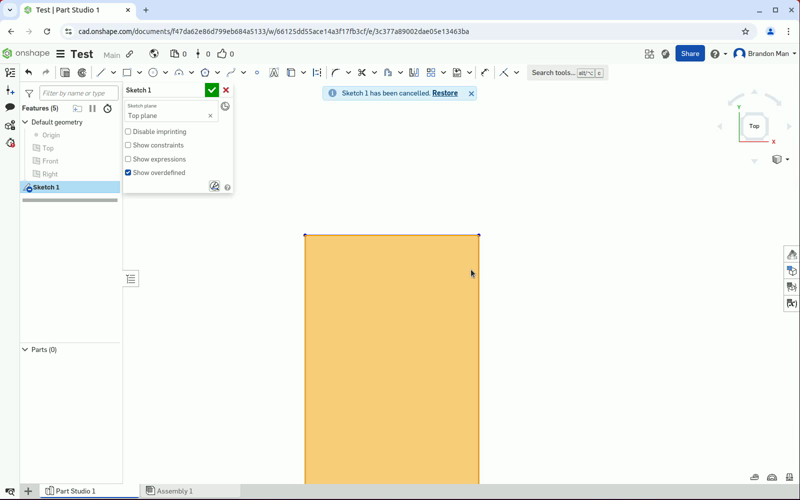
scroll(-6)
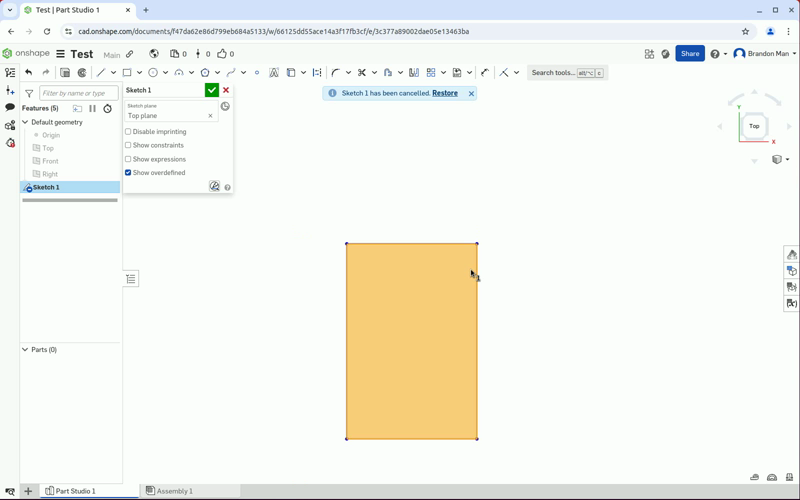
scroll(-6)
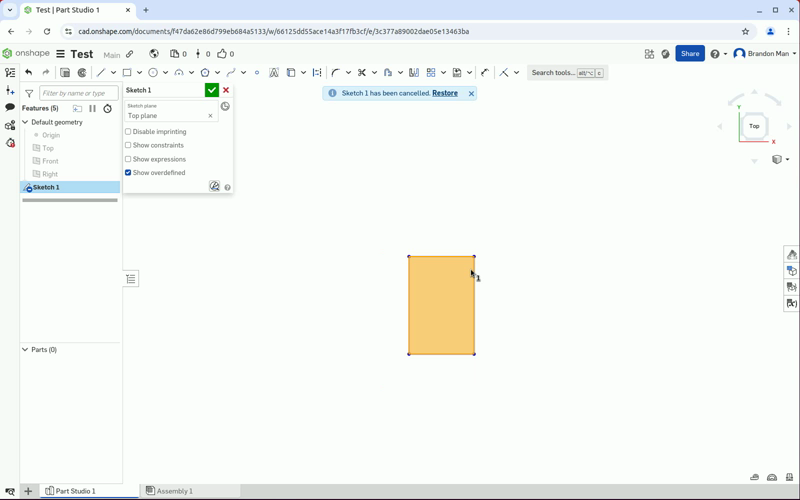
scroll(-6)
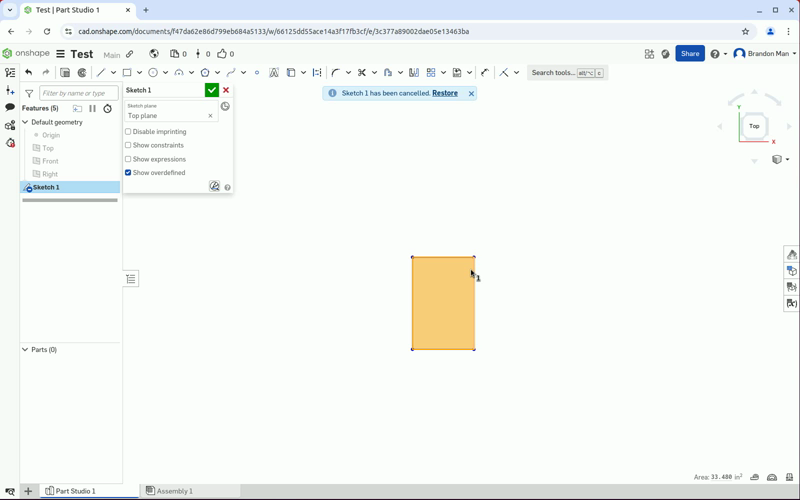
scroll(-6)
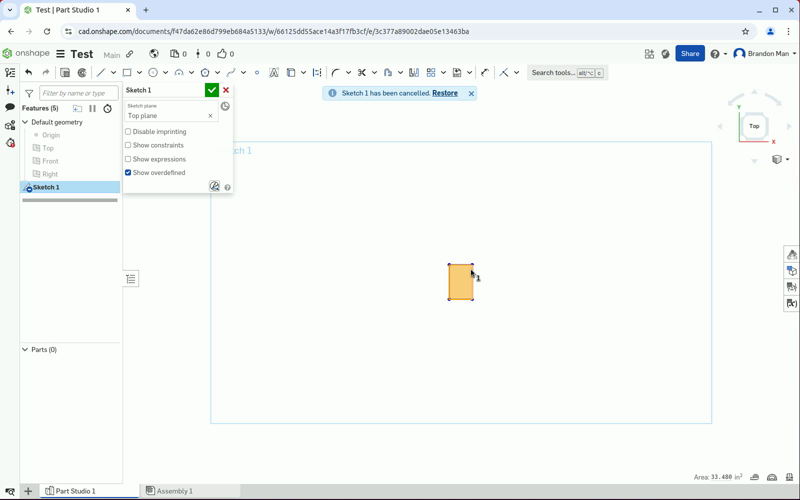
mouse_move(73, 352)
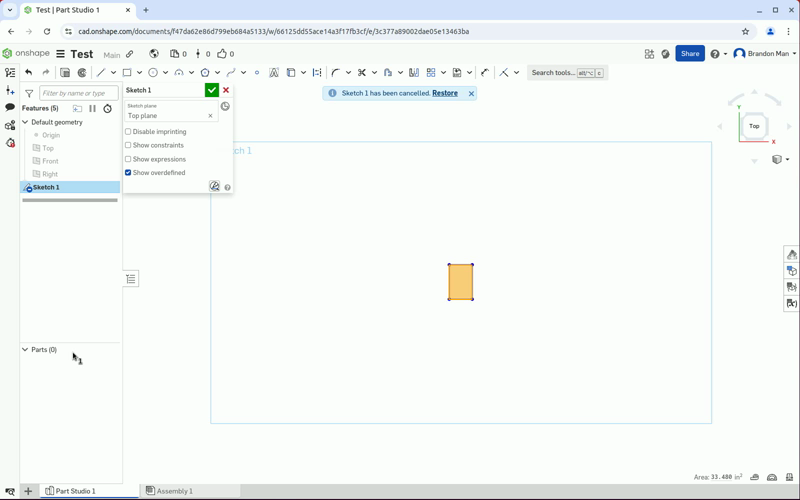
key(shift+y)
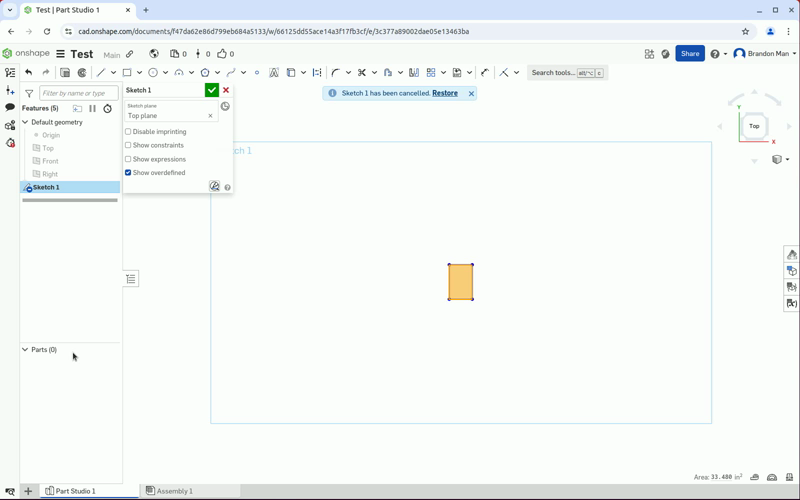
key(shift+e)
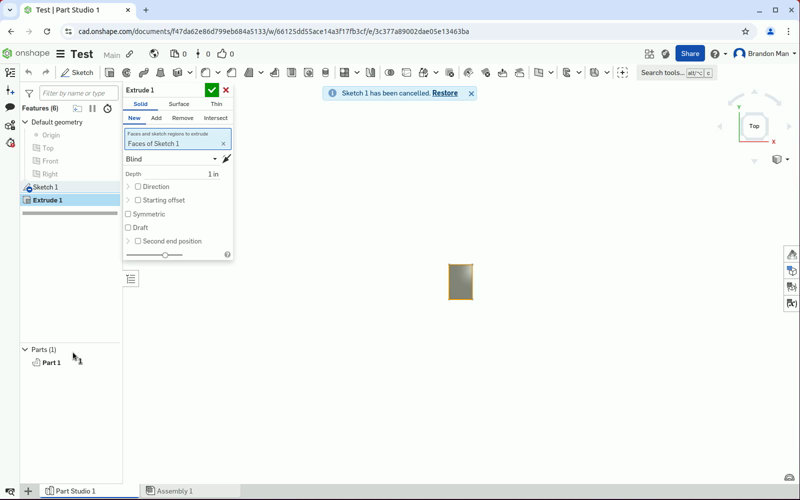
mouse_move(143, 106)
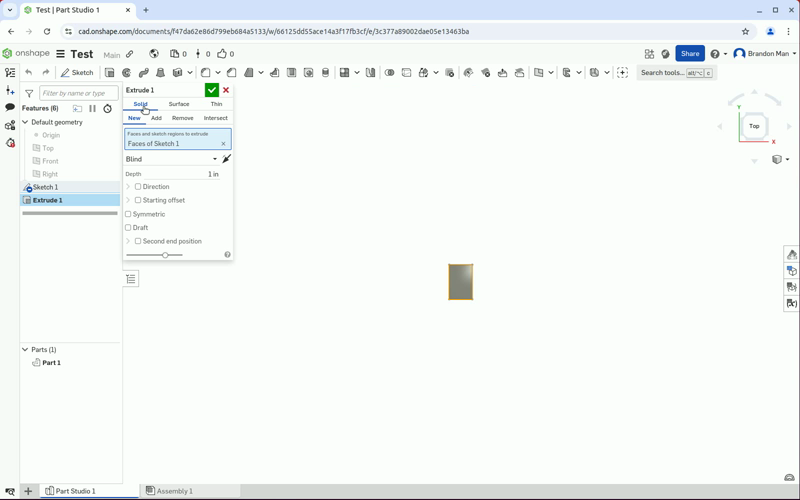
click(143, 106)
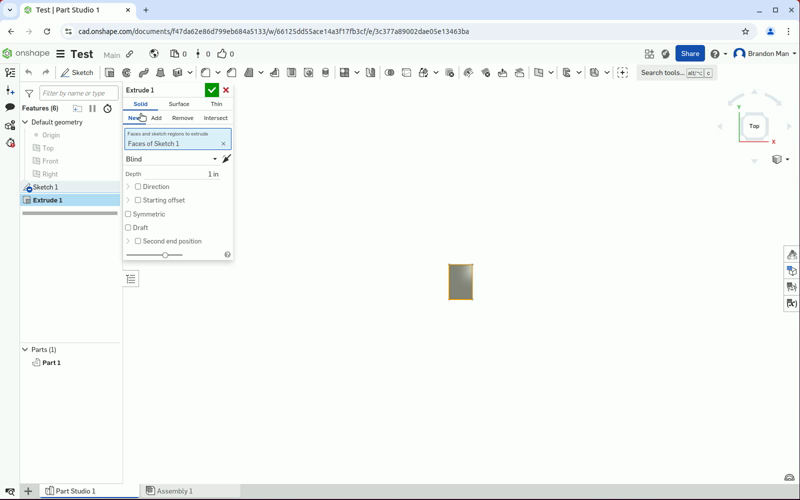
mouse_move(137, 120)
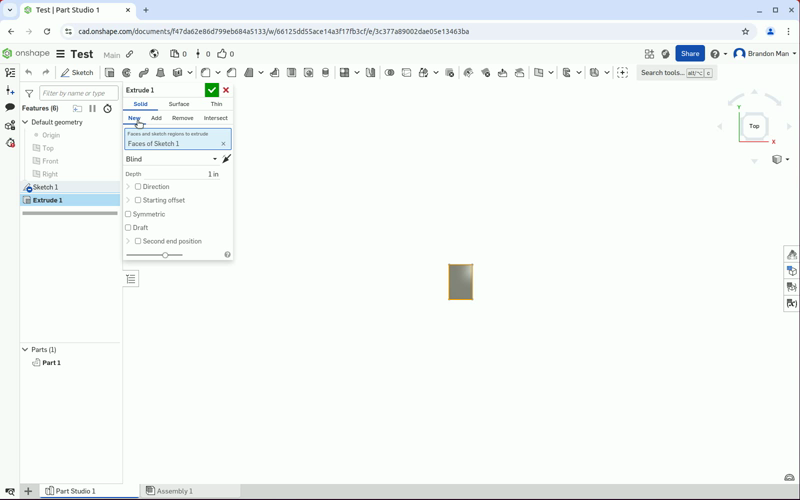
click(137, 120)
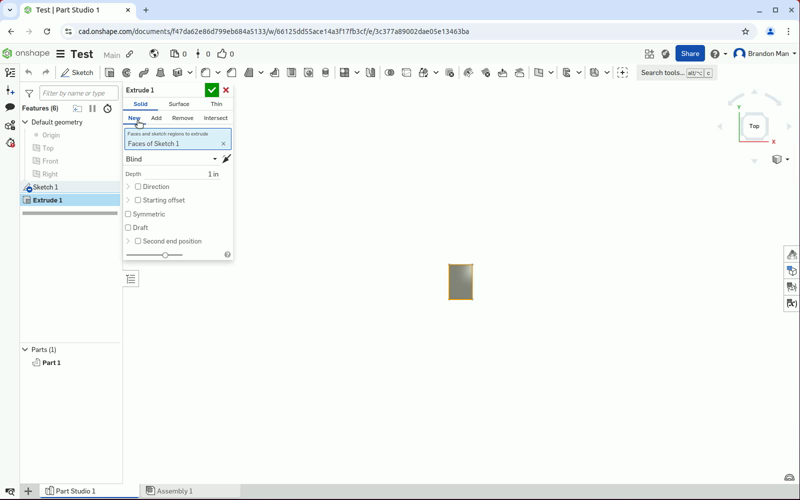
key(tab, 4)
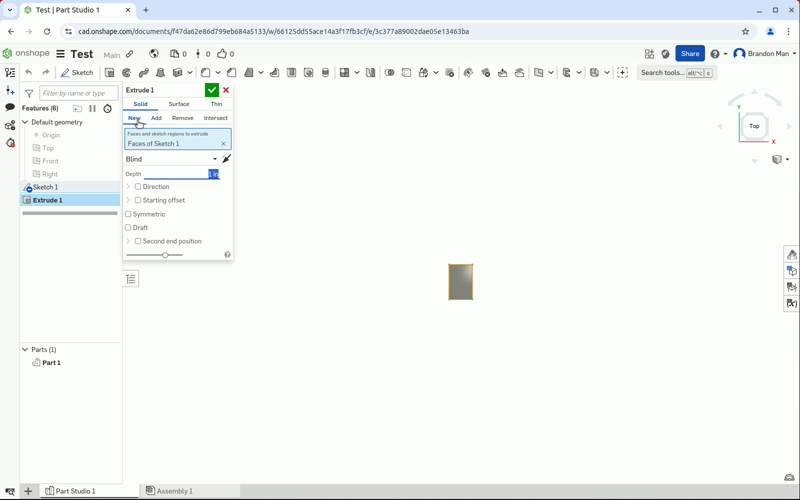
text(4.574)
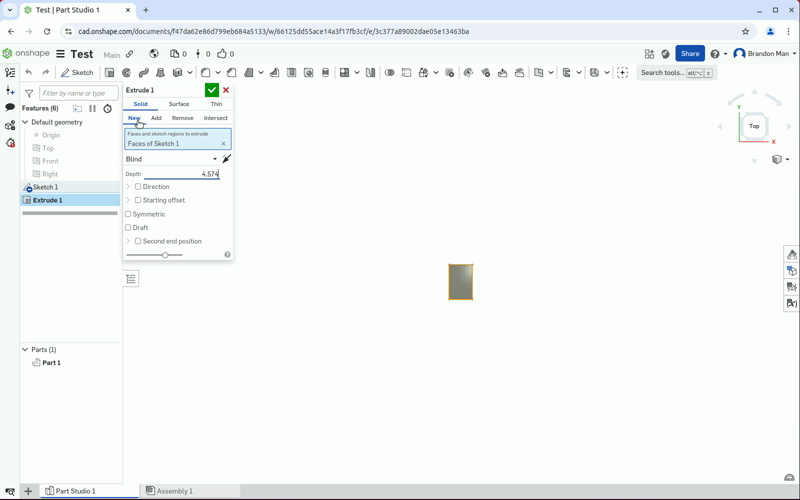
key(enter)
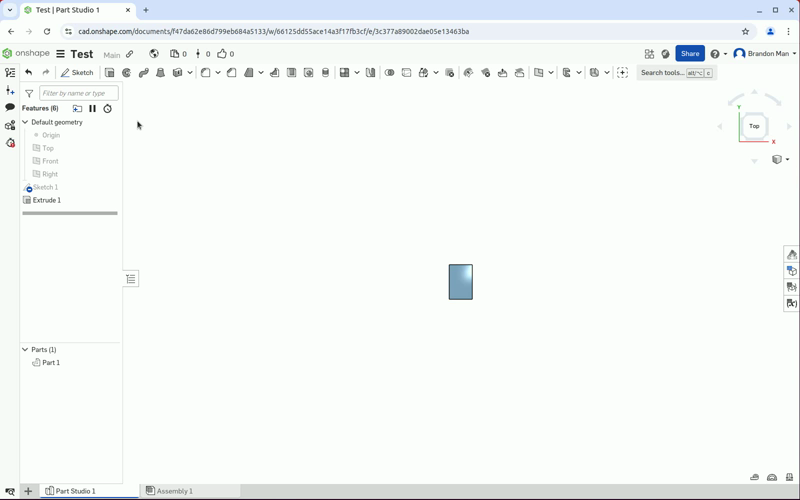
key(shift+h)
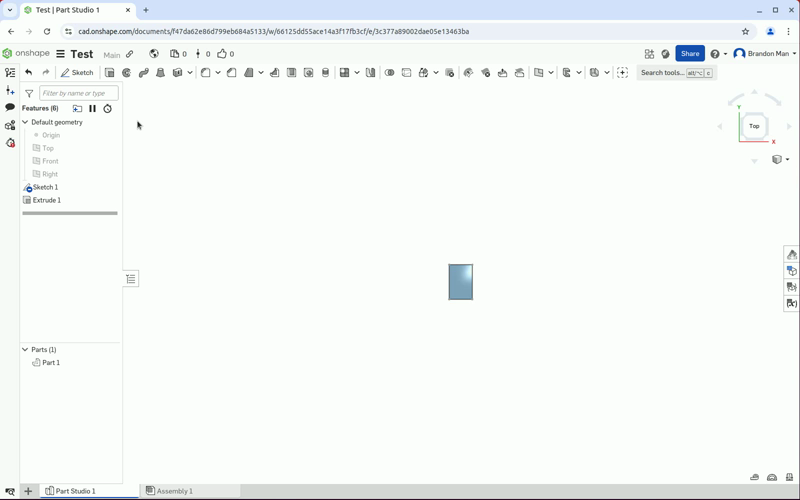
key(shift+h)
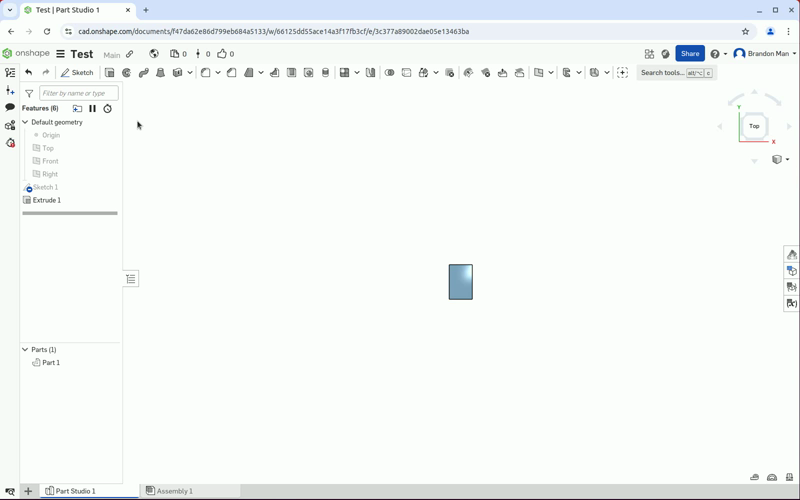
mouse_move(73, 189)
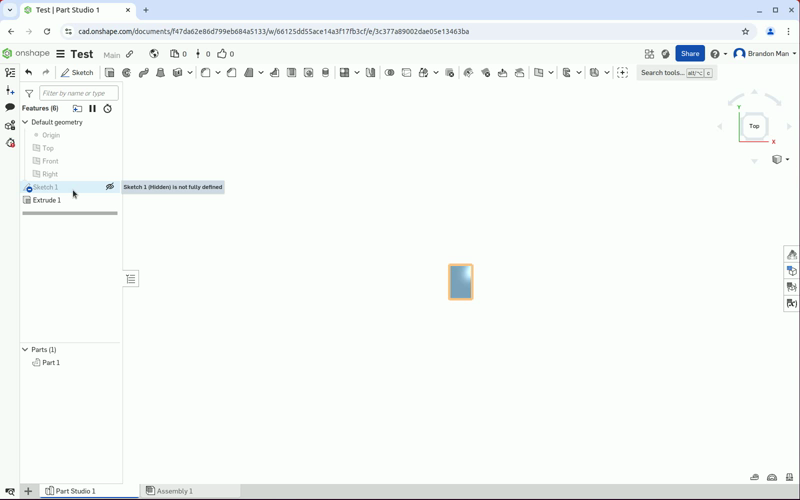
click(73, 189)
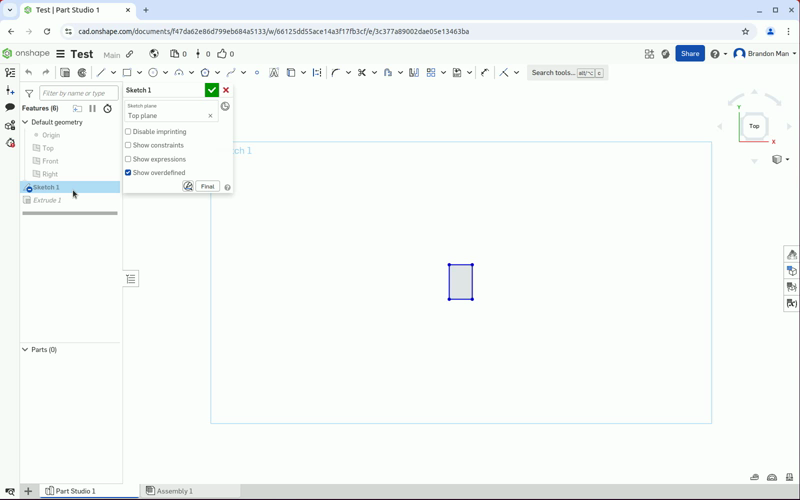
mouse_move(229, 92)
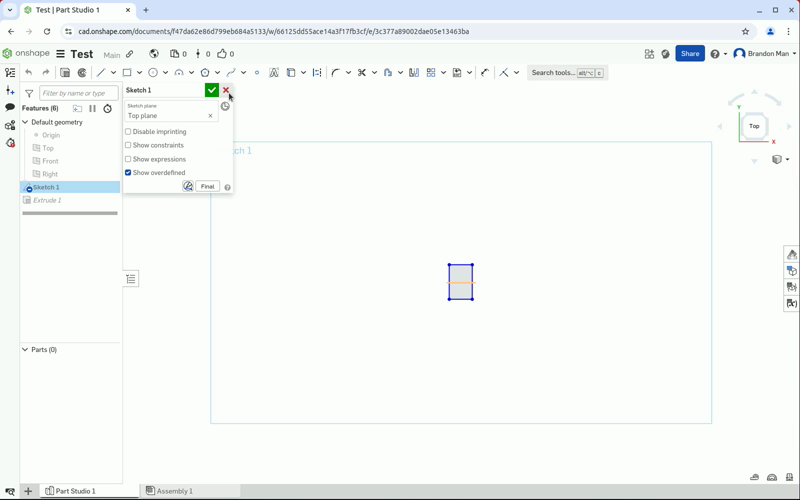
click(229, 92)
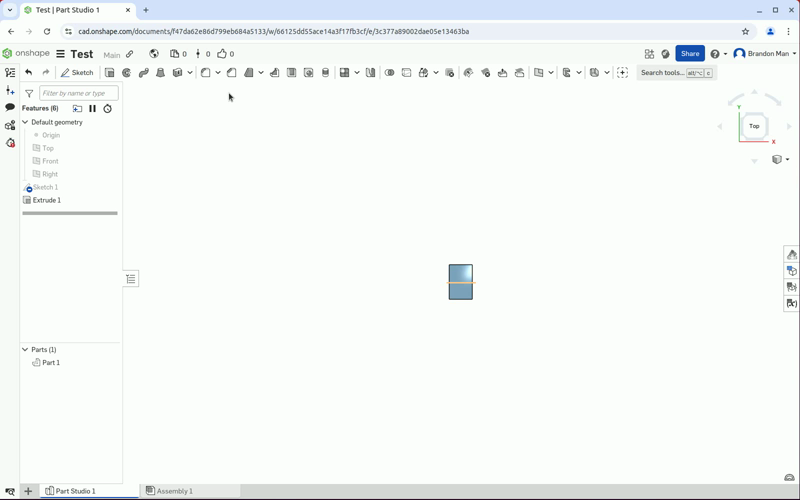
mouse_move(541, 75)
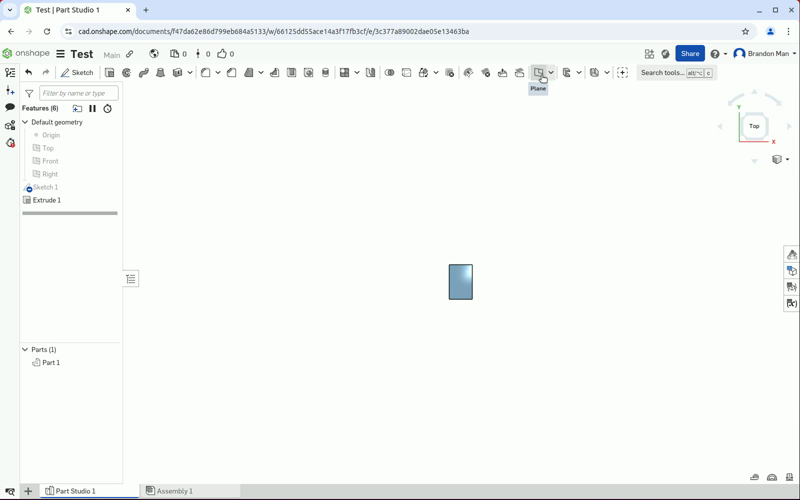
click(541, 75)
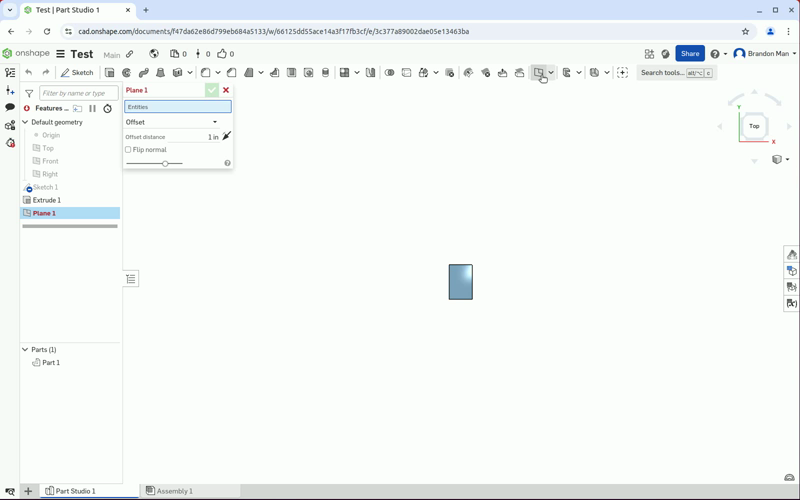
mouse_move(73, 150)
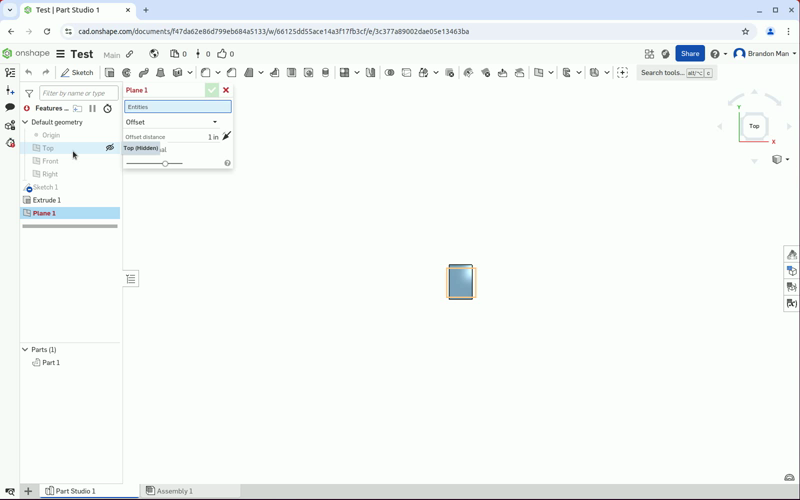
click(73, 150)
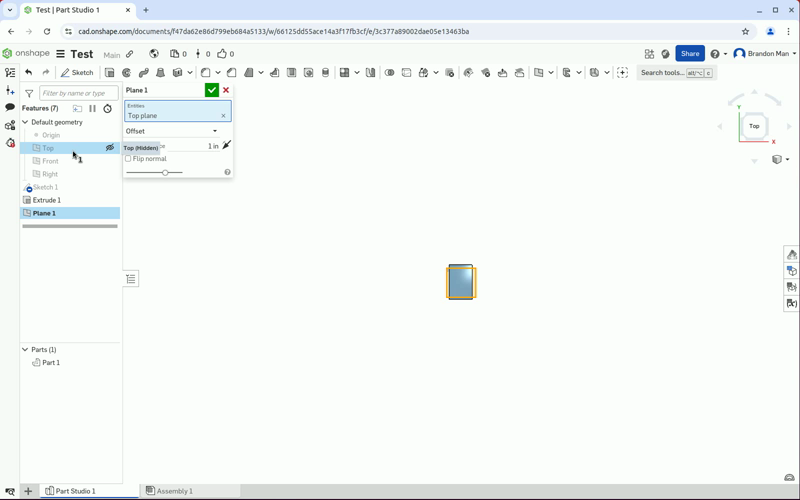
key(tab, 2)
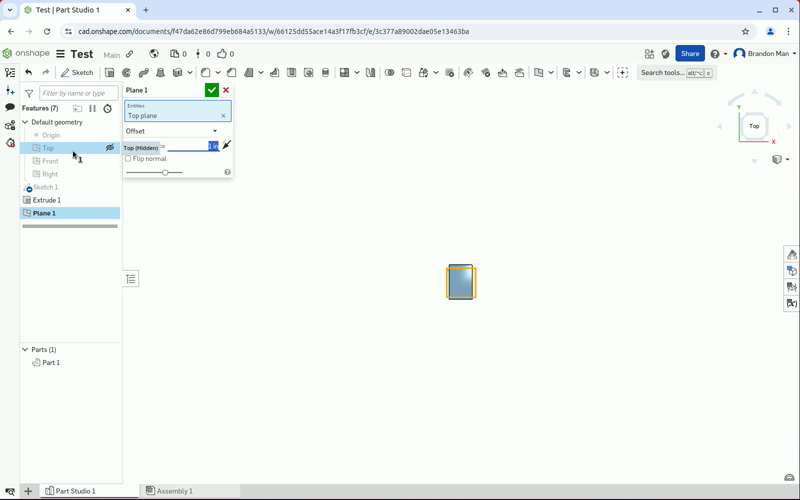
text(4.56)
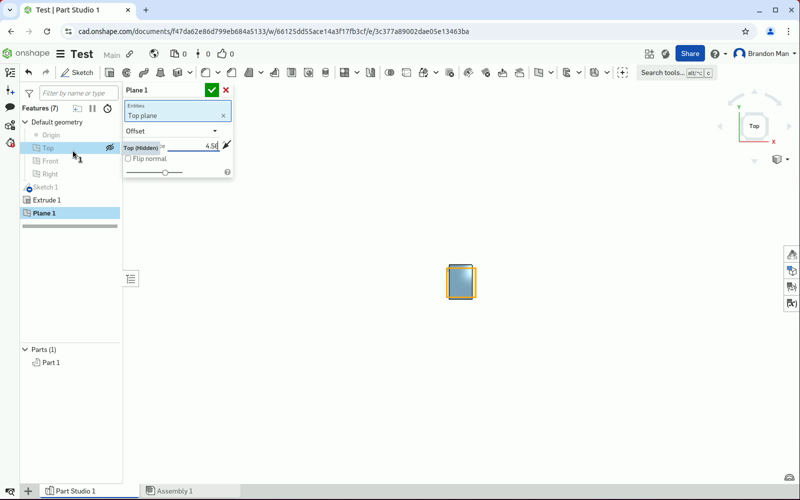
key(enter, 2)
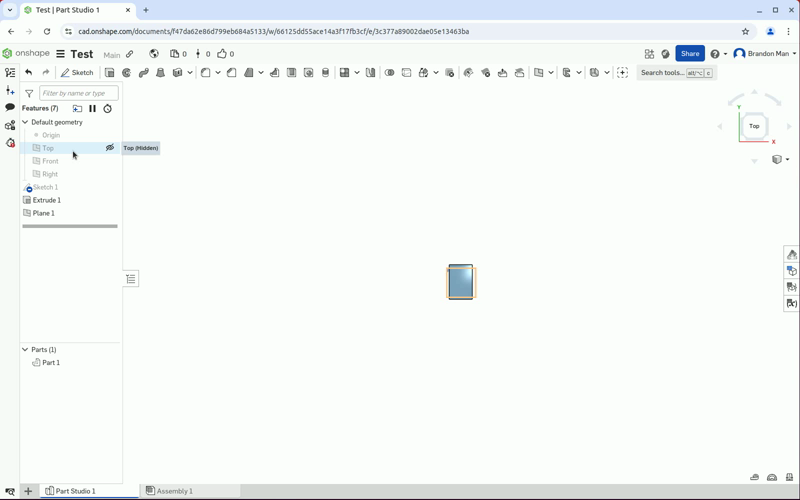
key(shift+s)
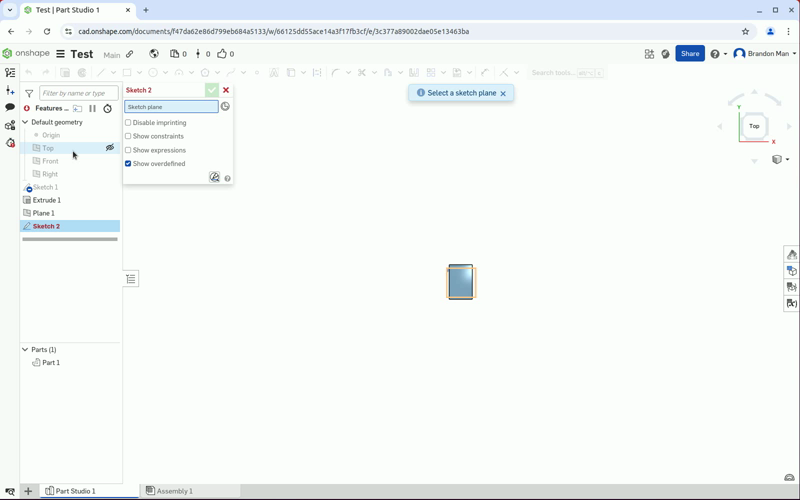
mouse_move(73, 215)
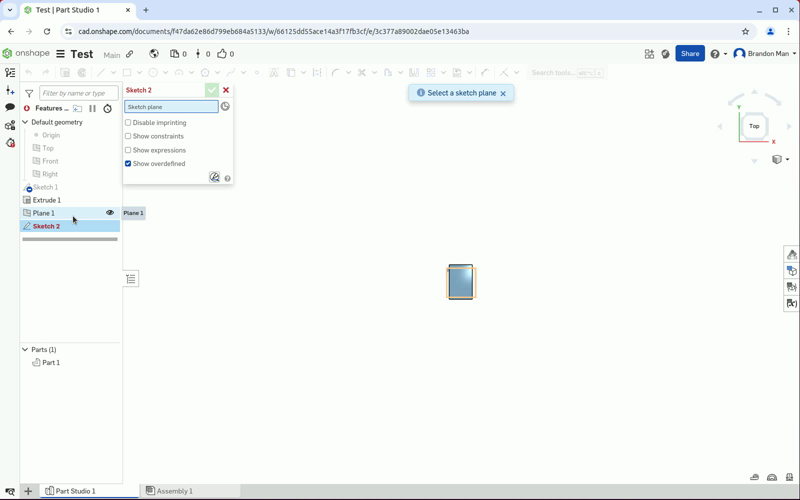
click(73, 215)
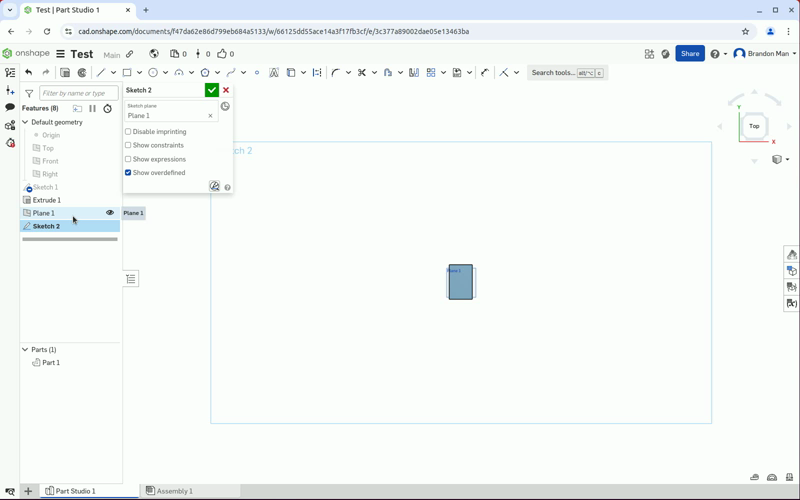
mouse_move(73, 352)
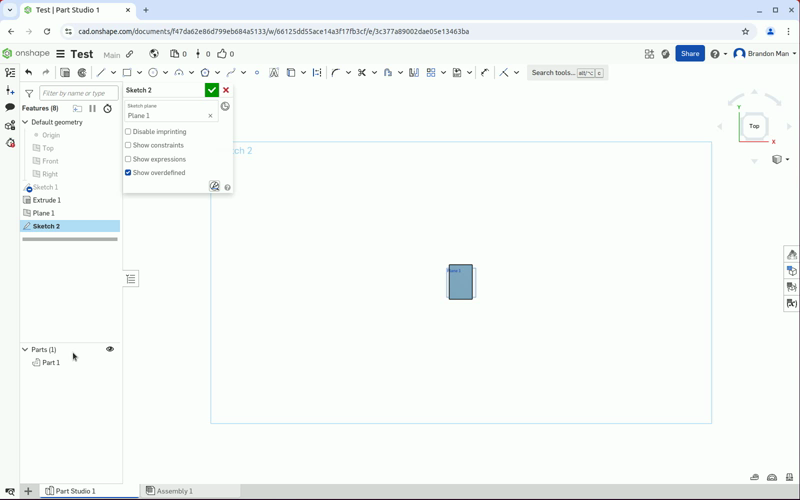
key(y)
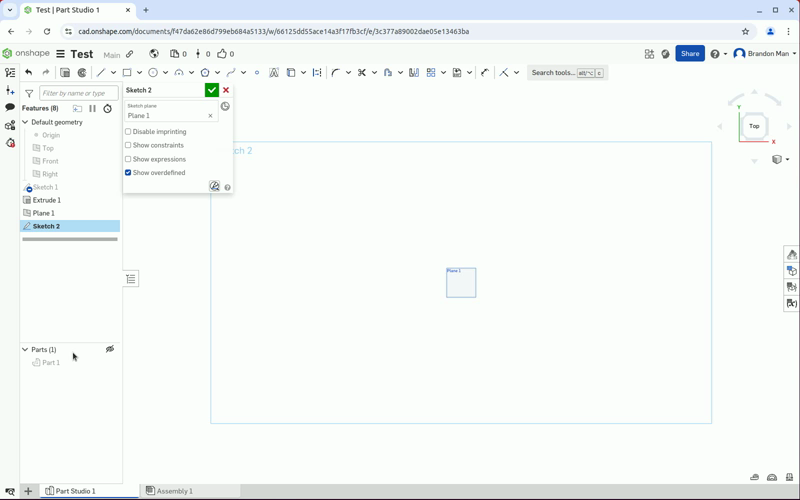
key(c)
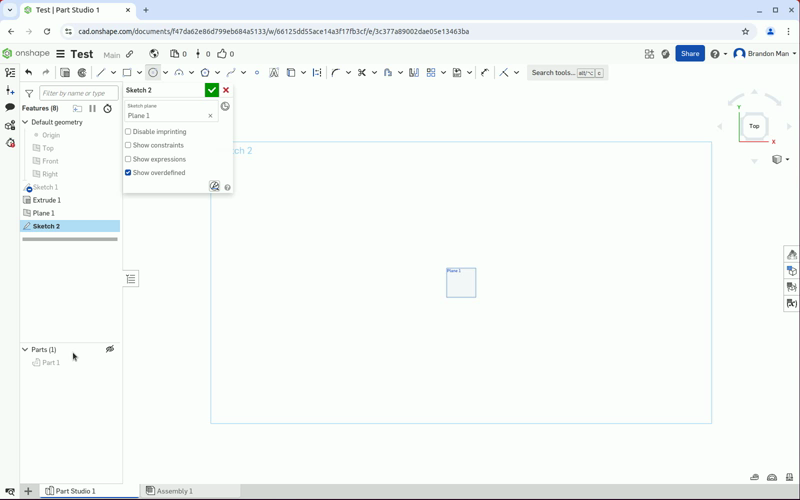
key_down(shift)
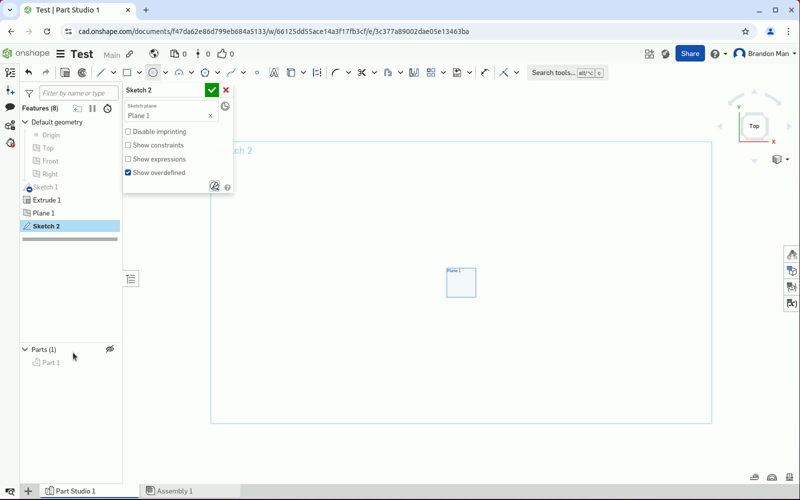
mouse_move(461, 282)
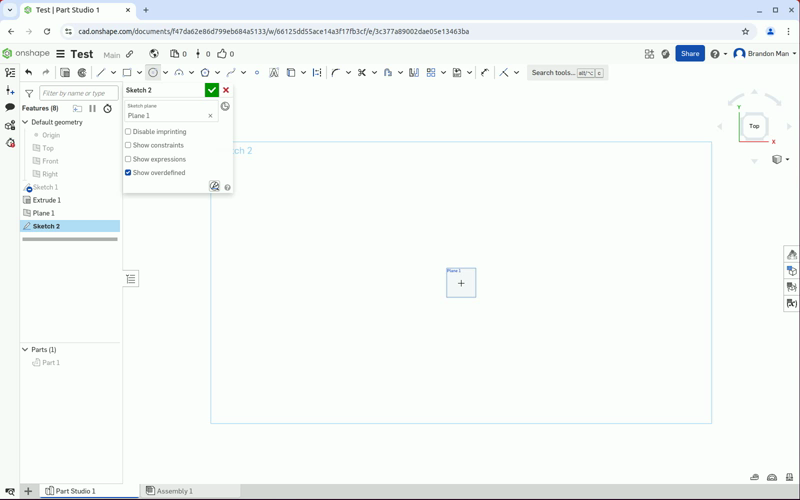
click(461, 282)
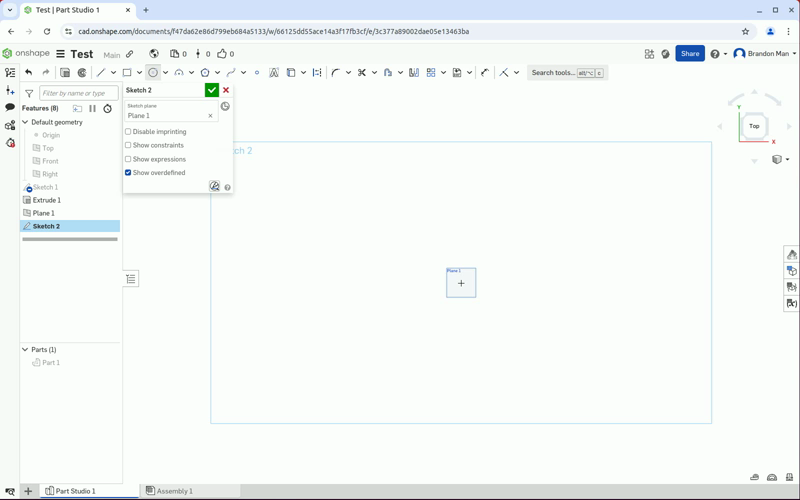
key_up(shift)
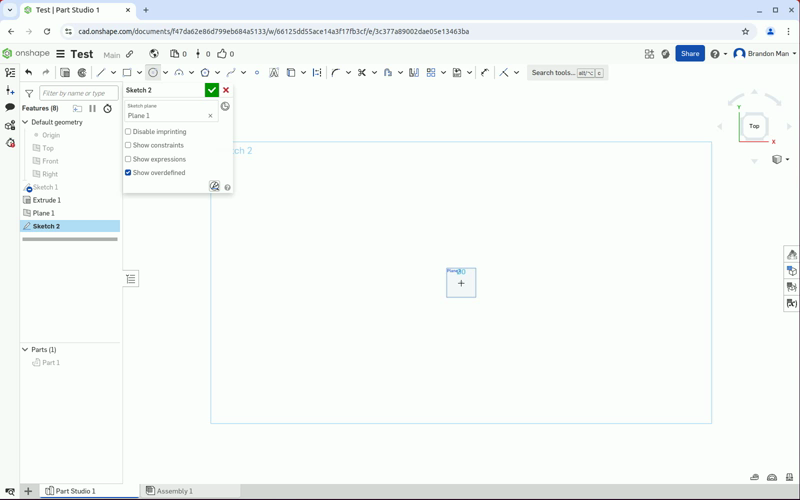
mouse_move(468, 282)
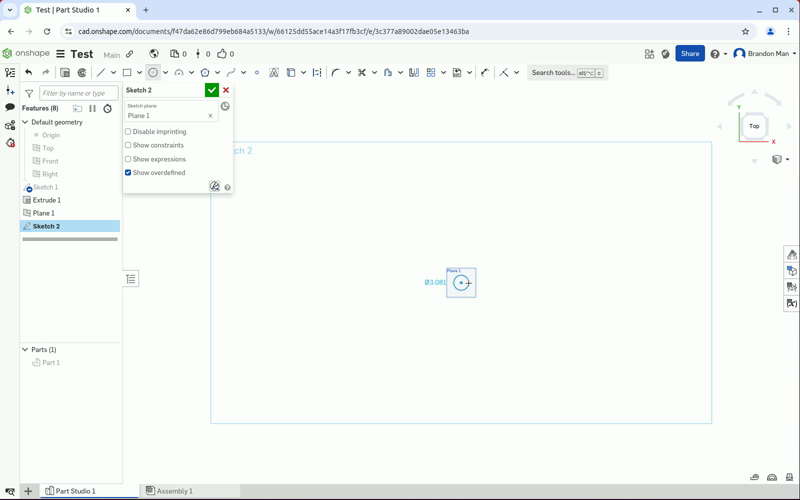
click(468, 282)
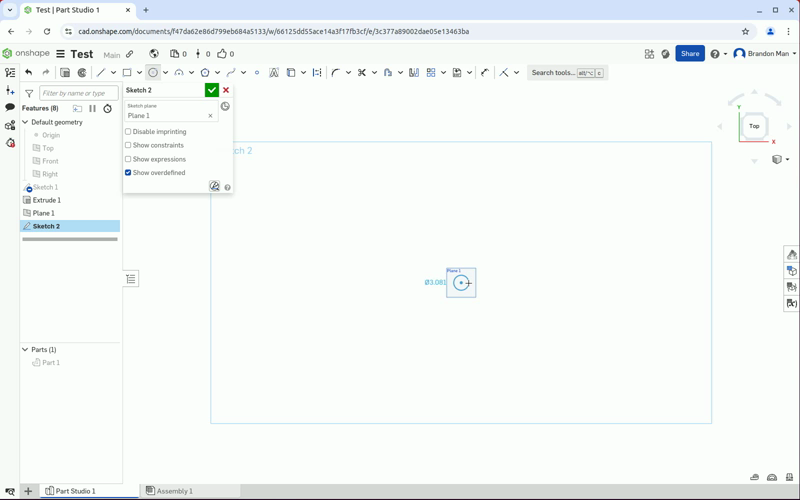
key(esc)
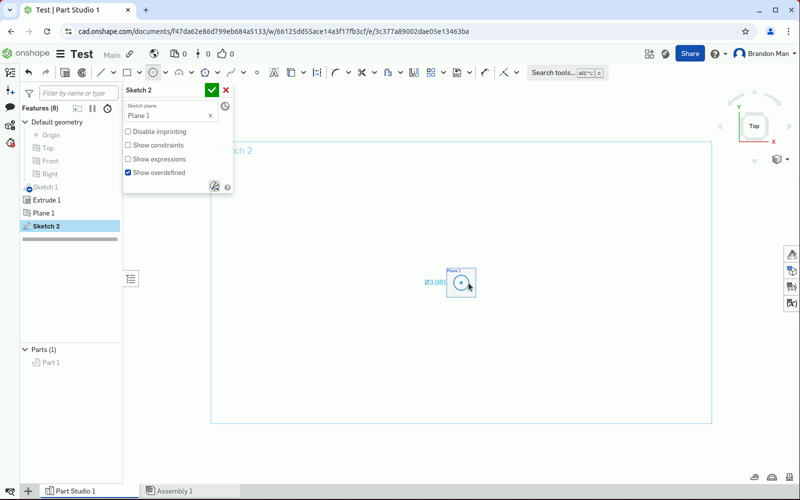
mouse_move(459, 276)
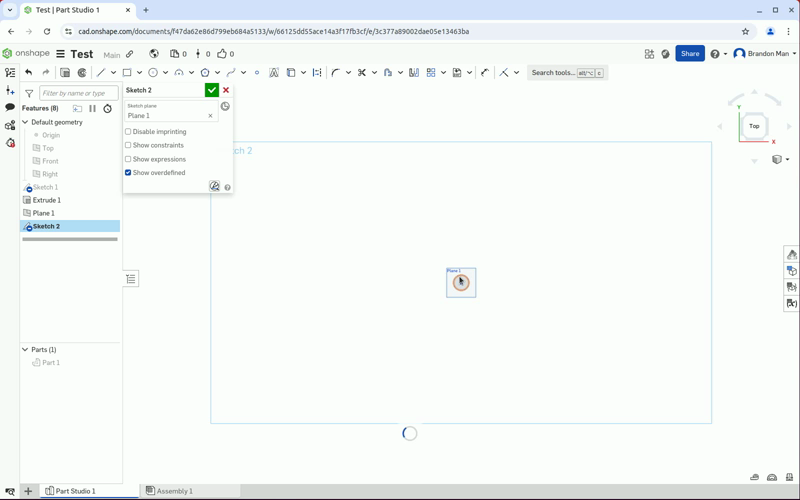
scroll(6)
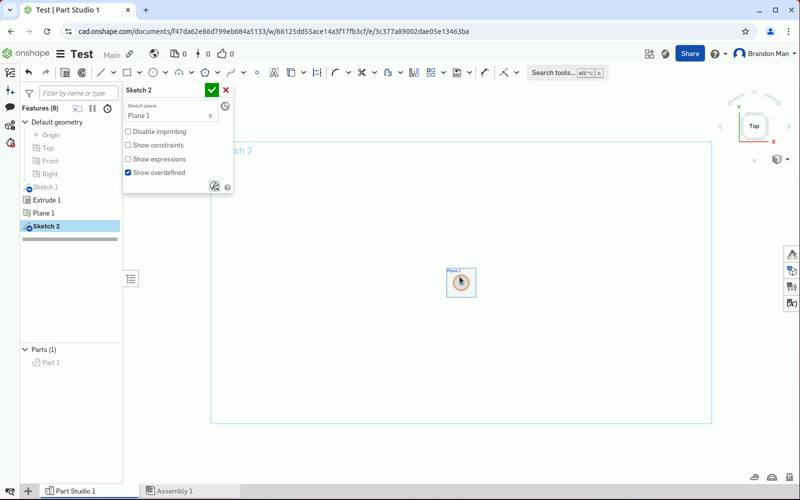
scroll(6)
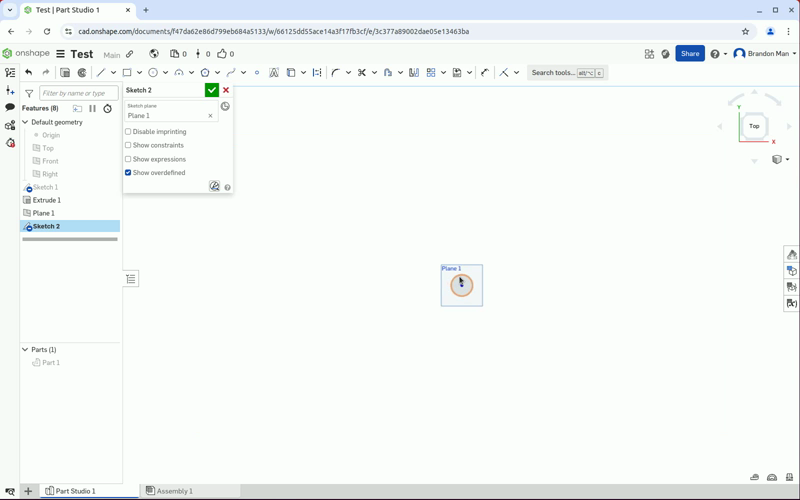
scroll(6)
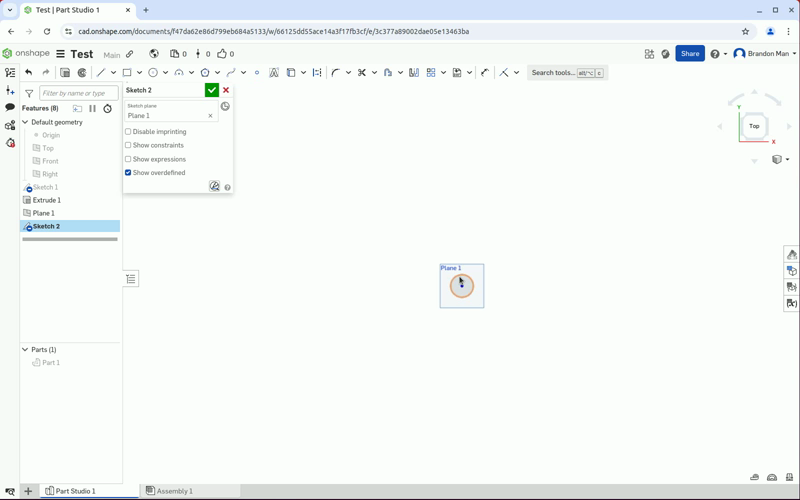
scroll(6)
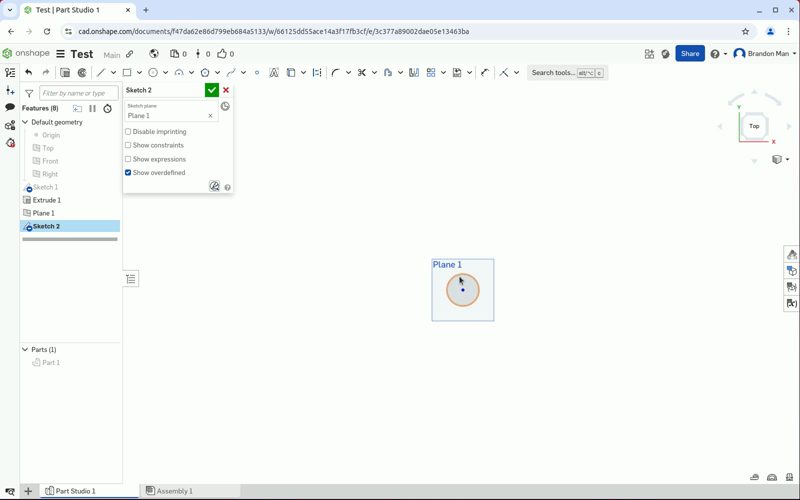
scroll(6)
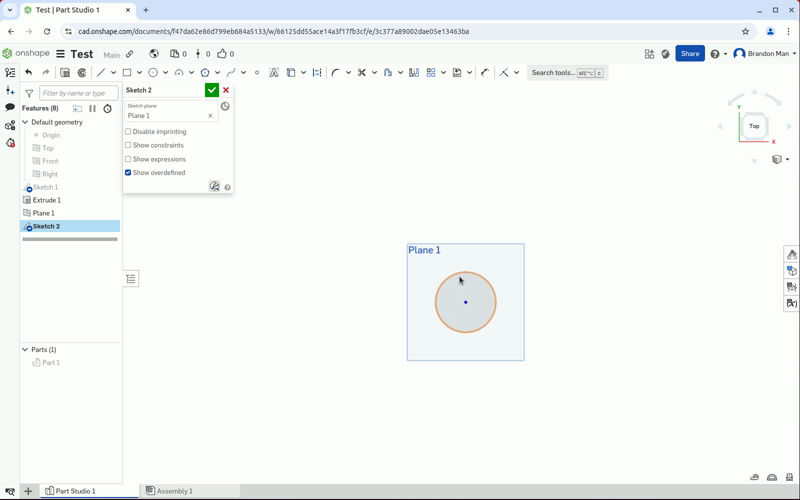
scroll(6)
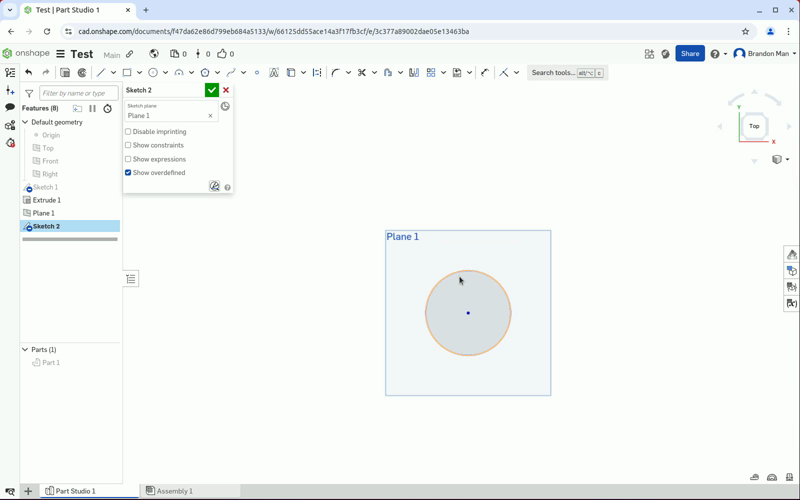
scroll(6)
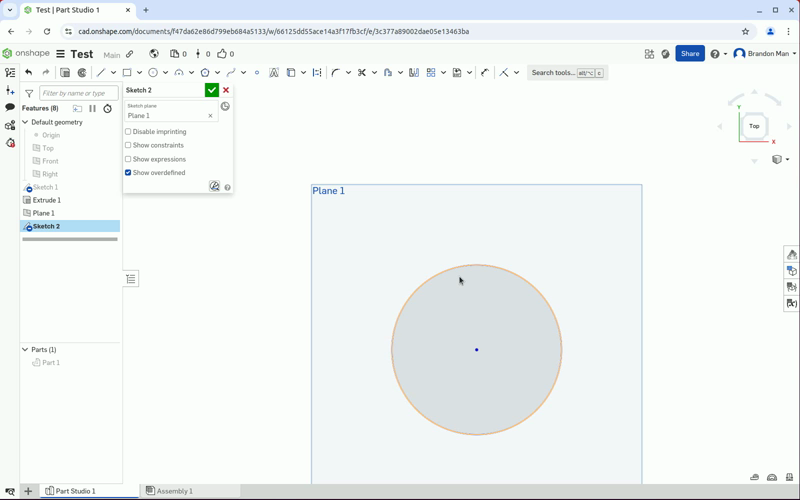
click(459, 276)
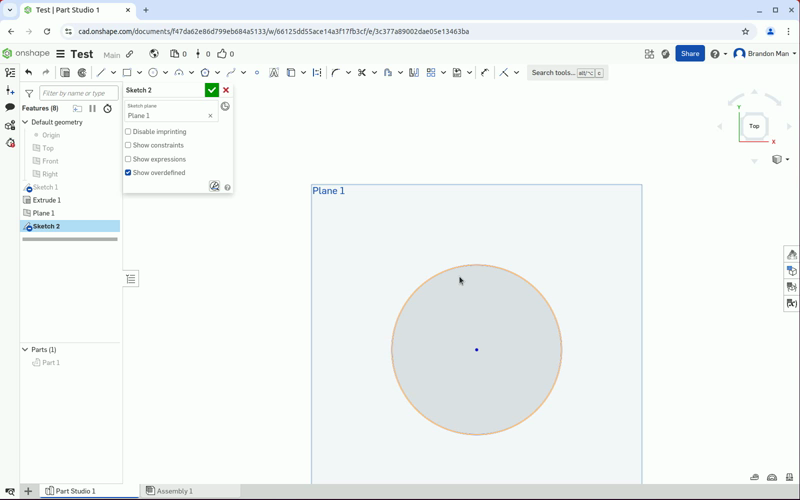
scroll(-6)
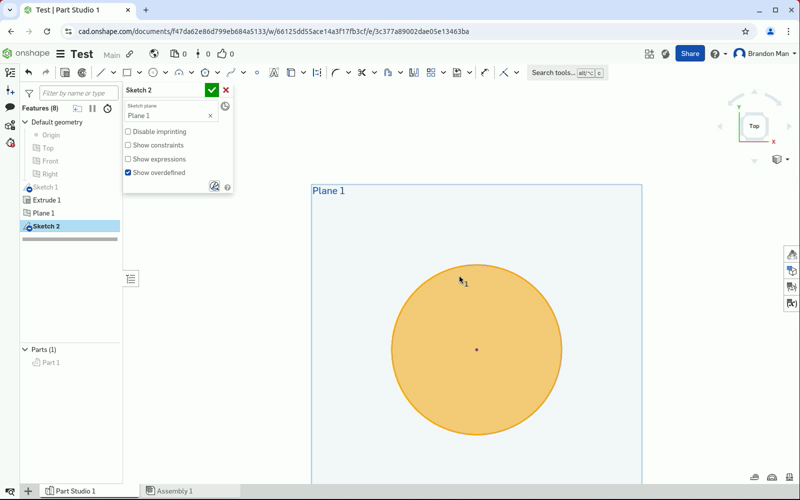
scroll(-6)
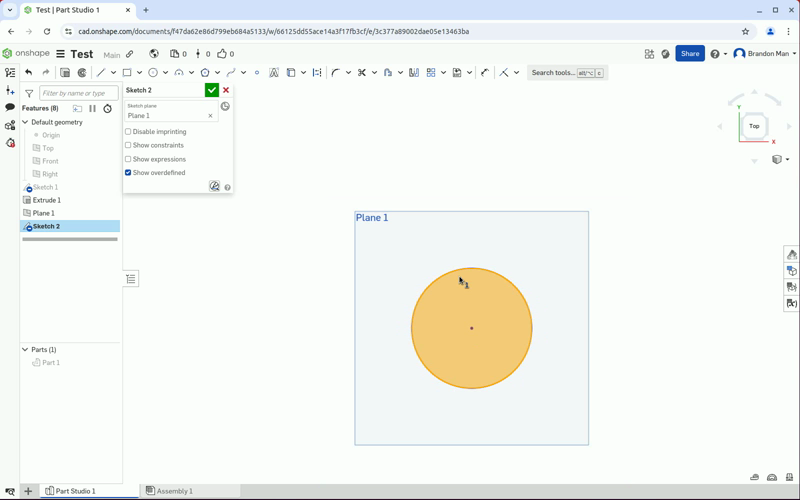
scroll(-6)
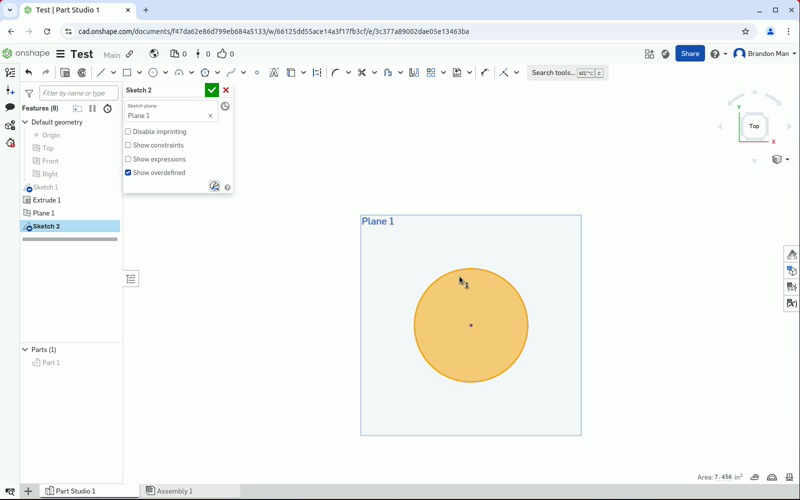
scroll(-6)
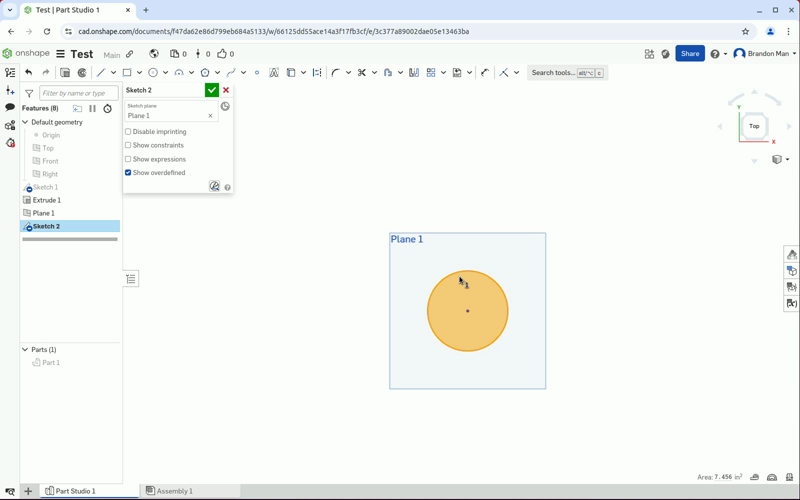
scroll(-6)
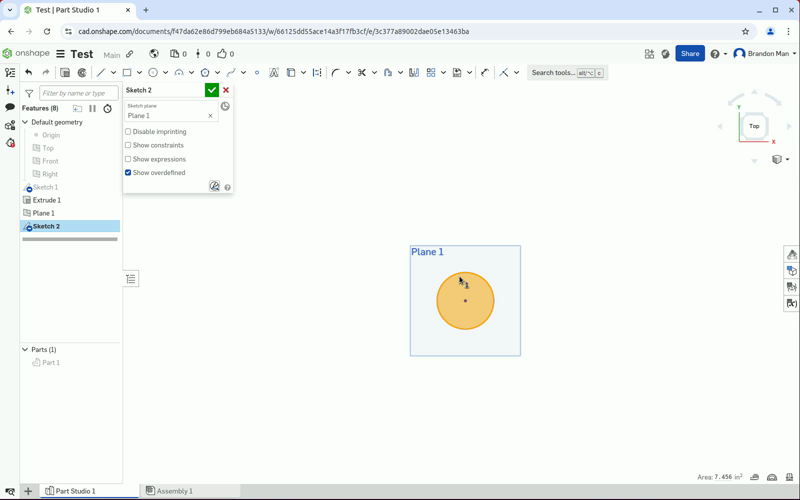
scroll(-6)
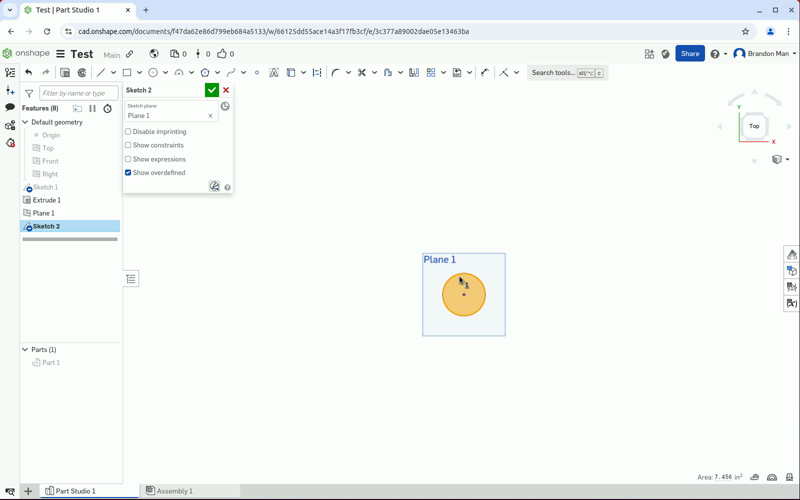
scroll(-6)
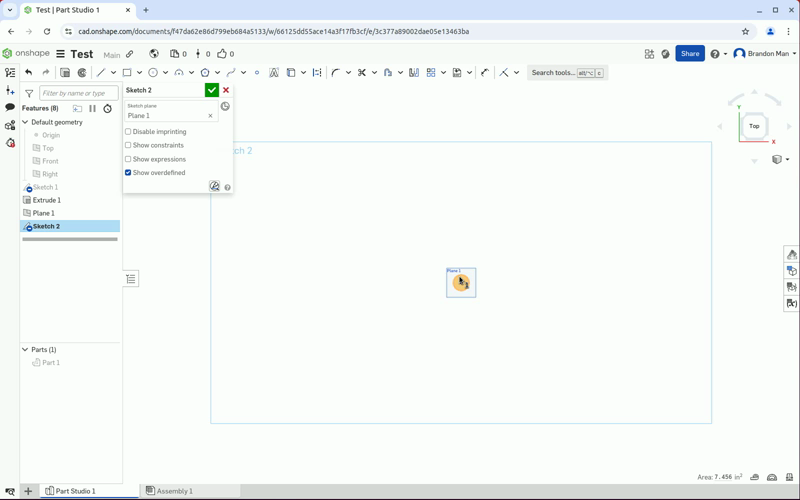
mouse_move(73, 352)
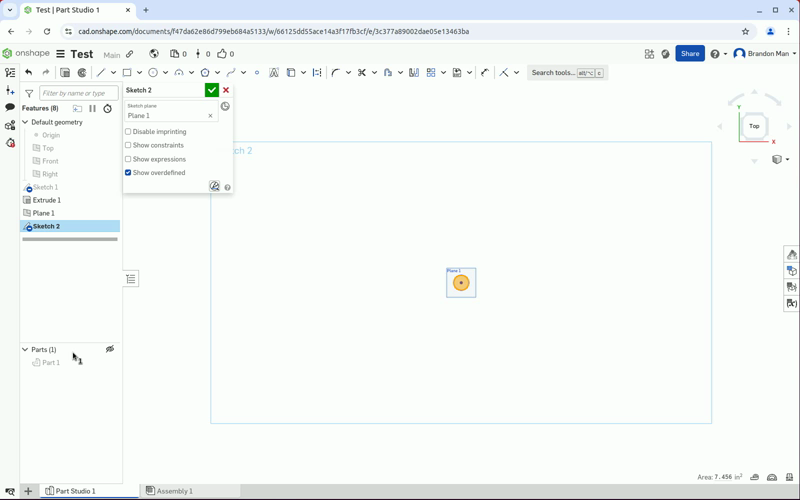
key(shift+y)
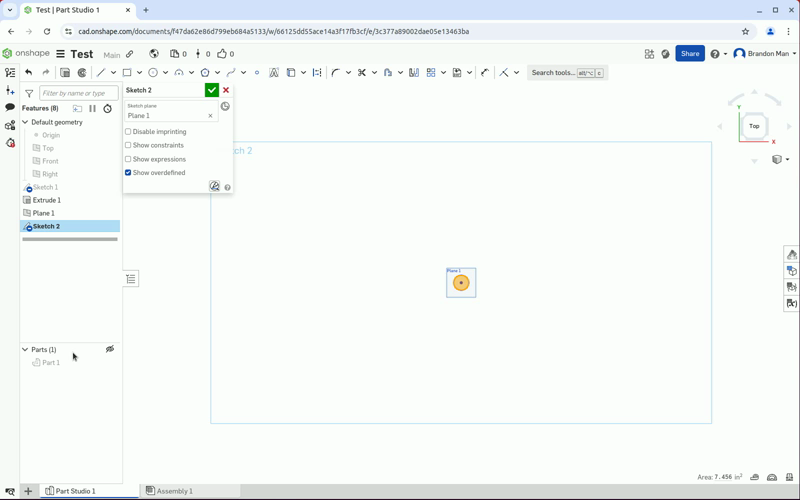
key(shift+e)
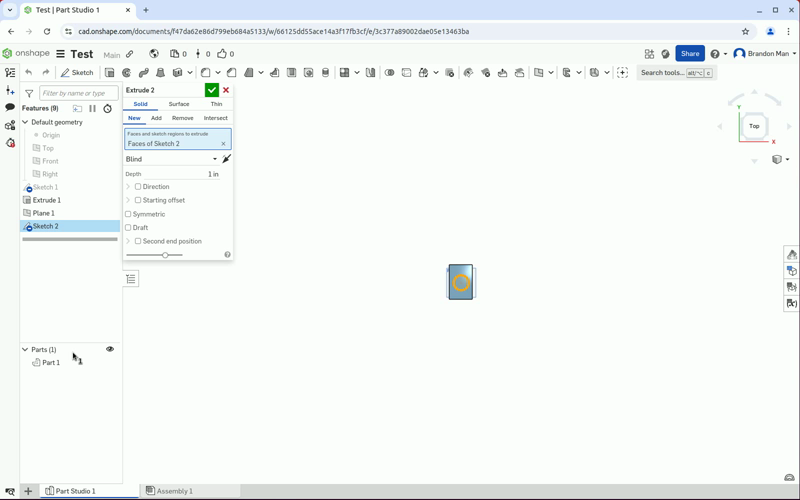
mouse_move(143, 106)
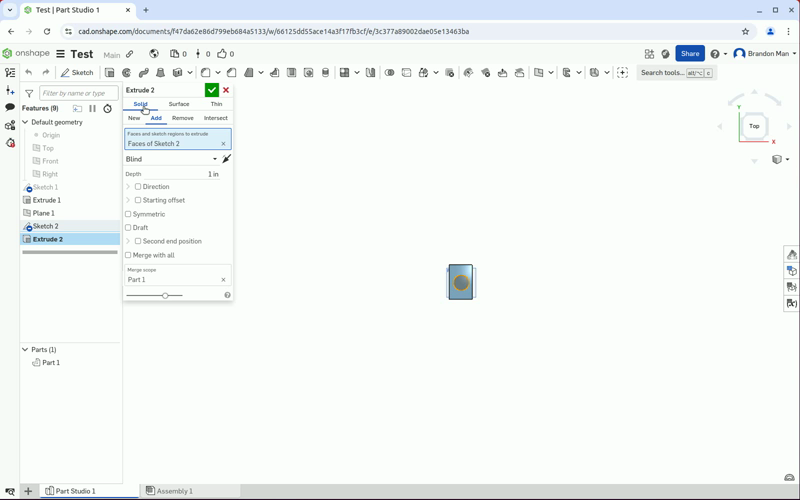
click(143, 106)
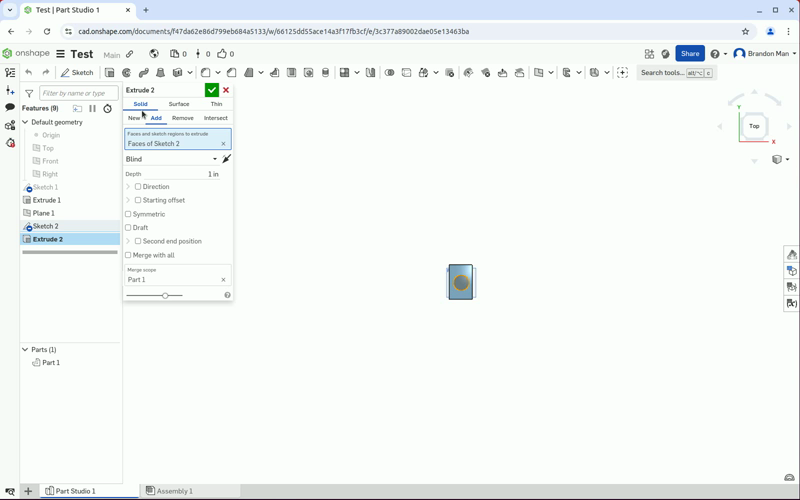
mouse_move(137, 120)
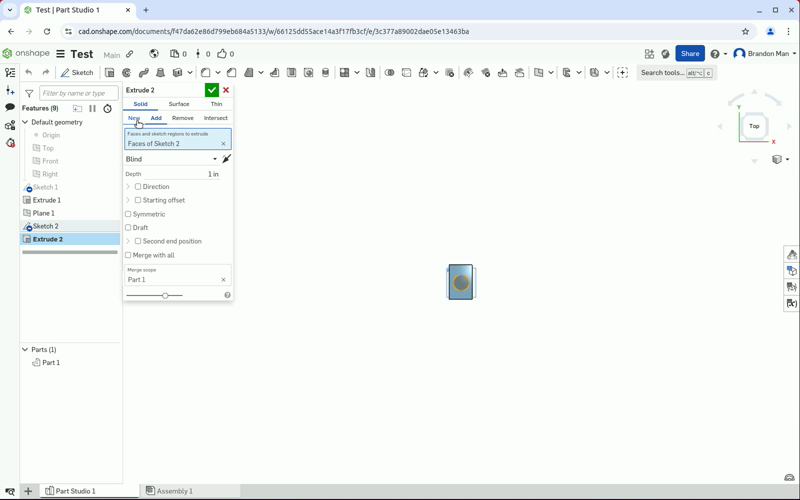
click(137, 120)
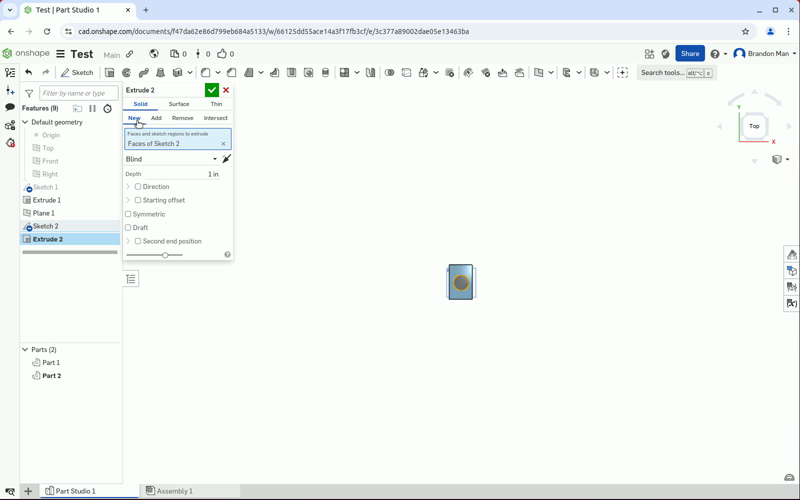
key(tab, 4)
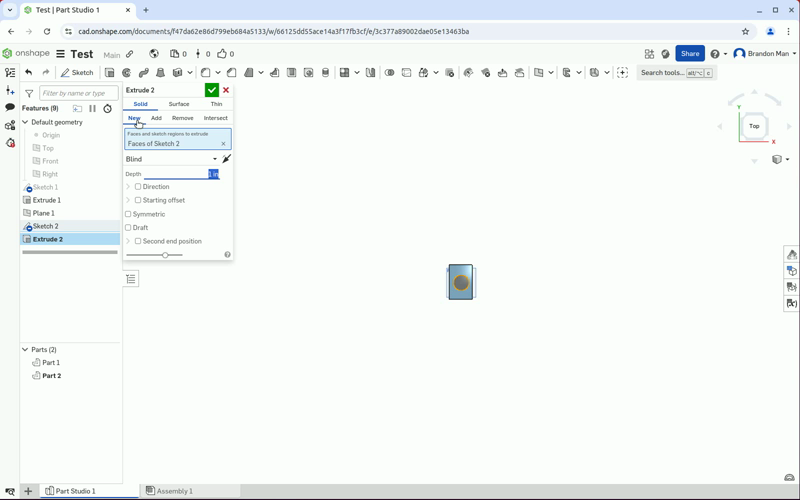
text(18.535)
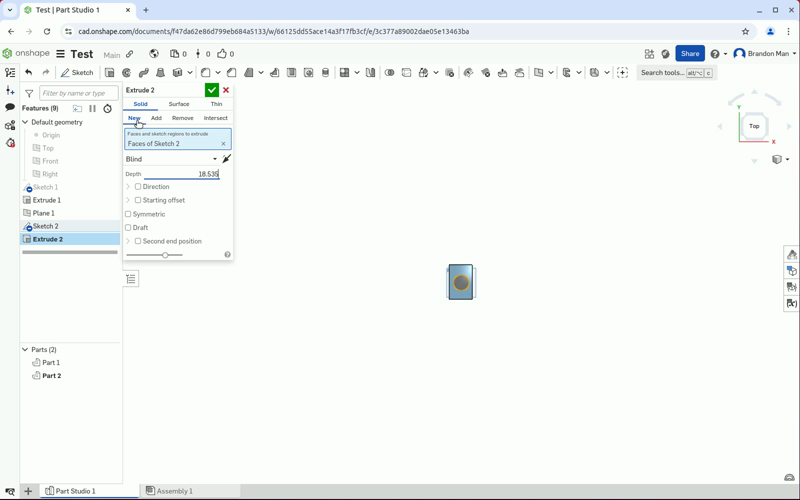
key(enter)
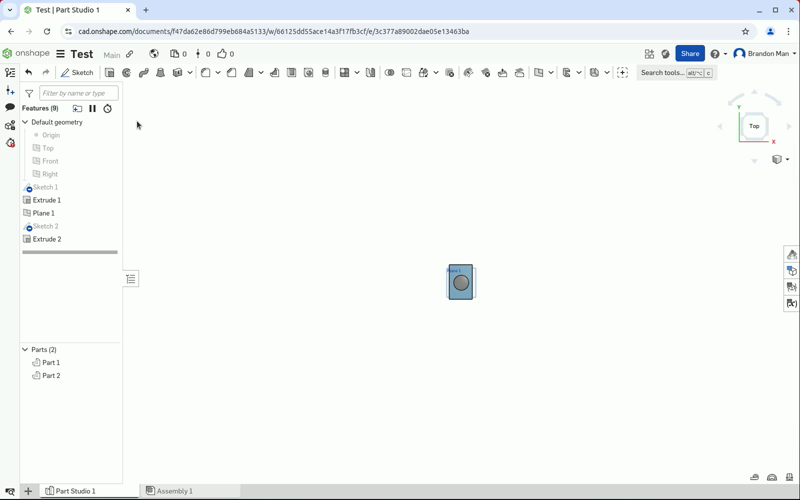
key(shift+h)
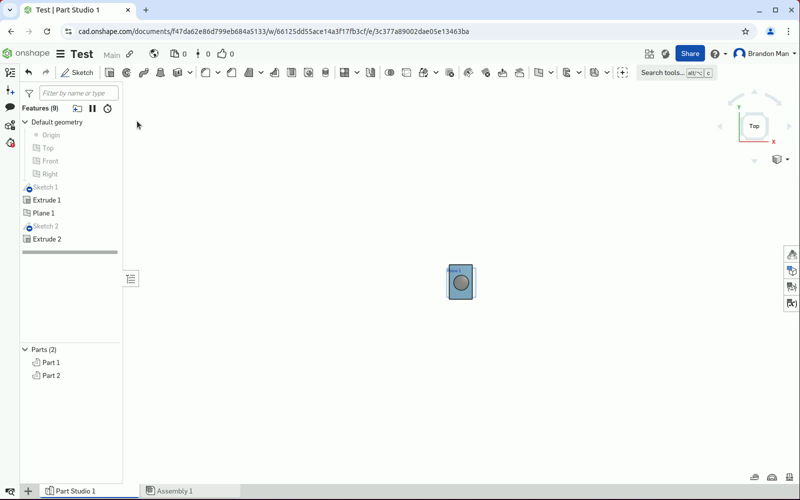
key(shift+h)
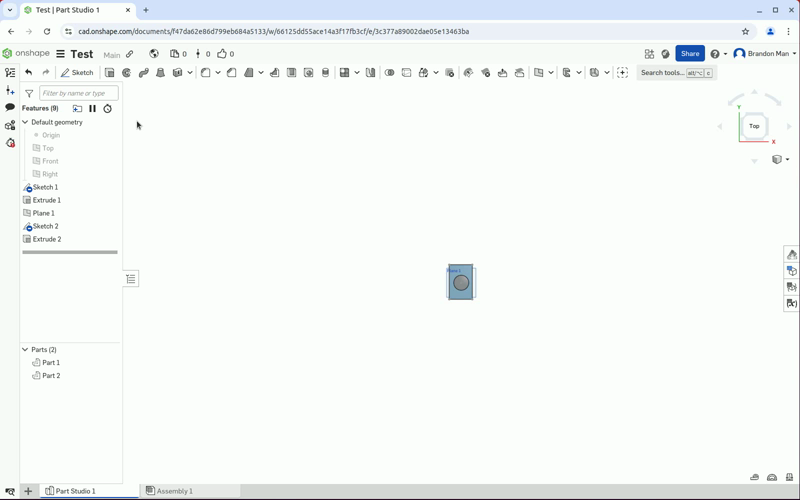
key(shift+7)
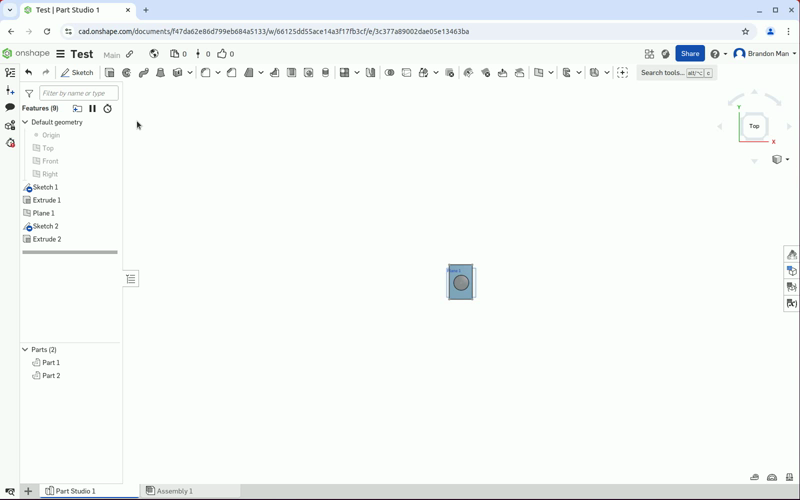
key(up, 3)
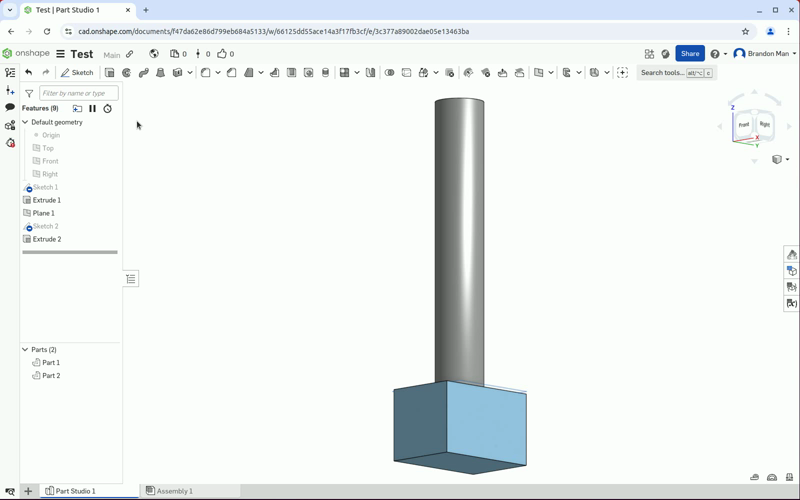
key(left, 3)
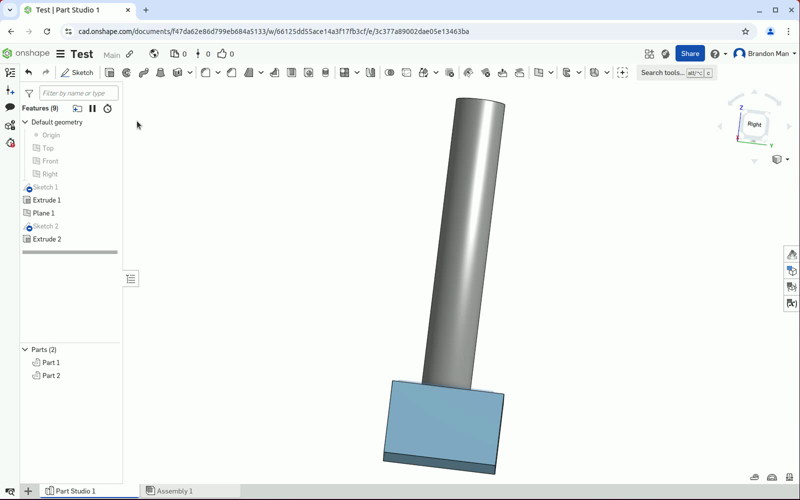
key(right, 3)
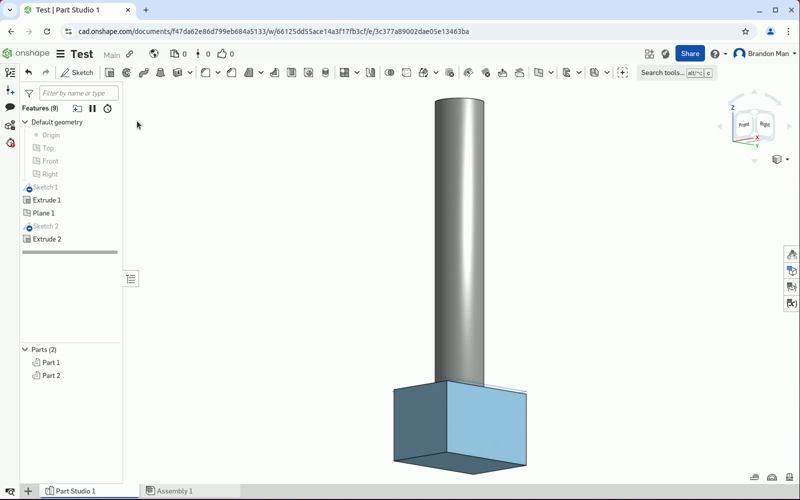
key(down, 3)
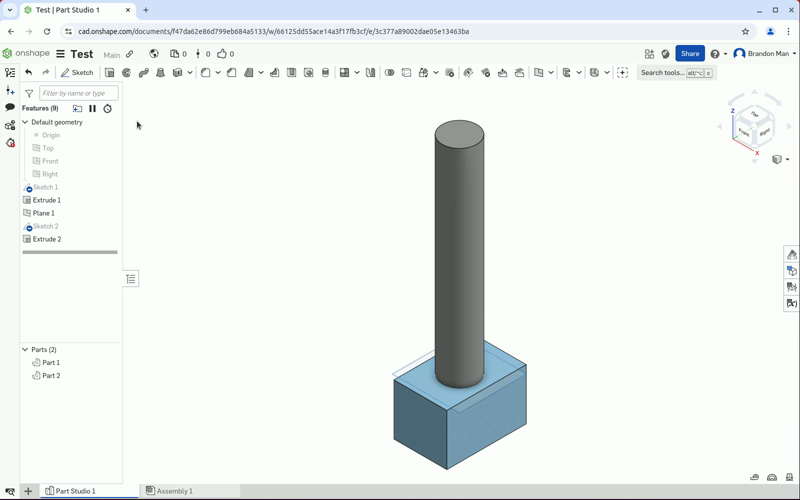
mouse_move(73, 189)
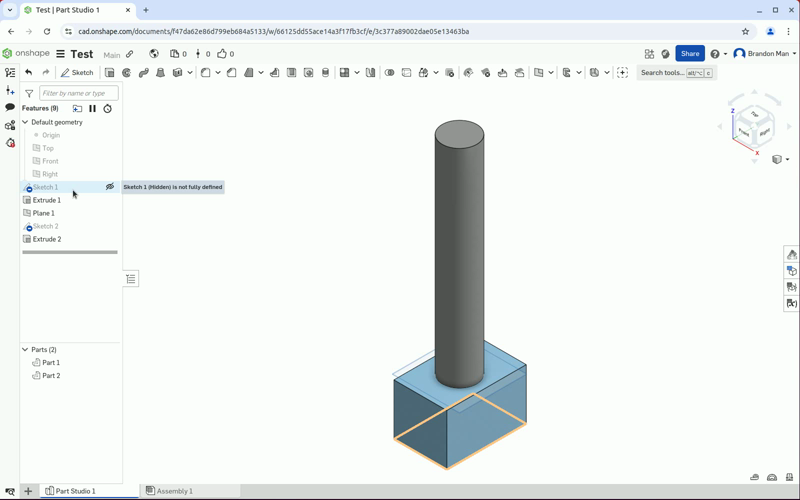
click(73, 189)